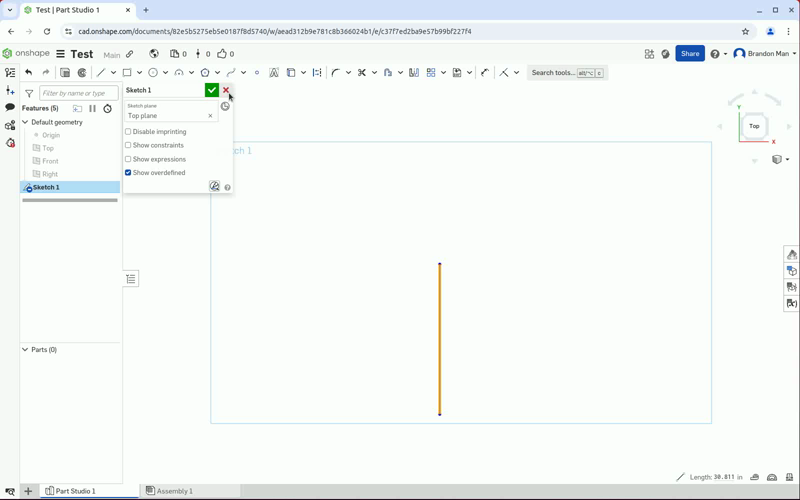
key(shift+h)
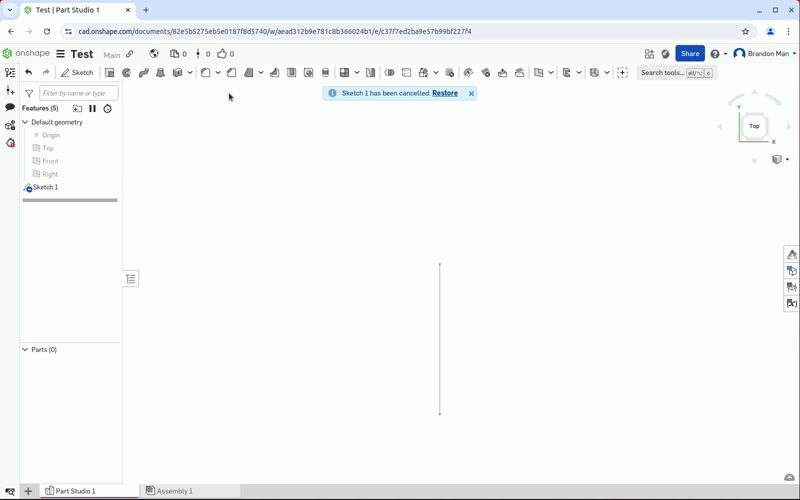
key(shift+s)
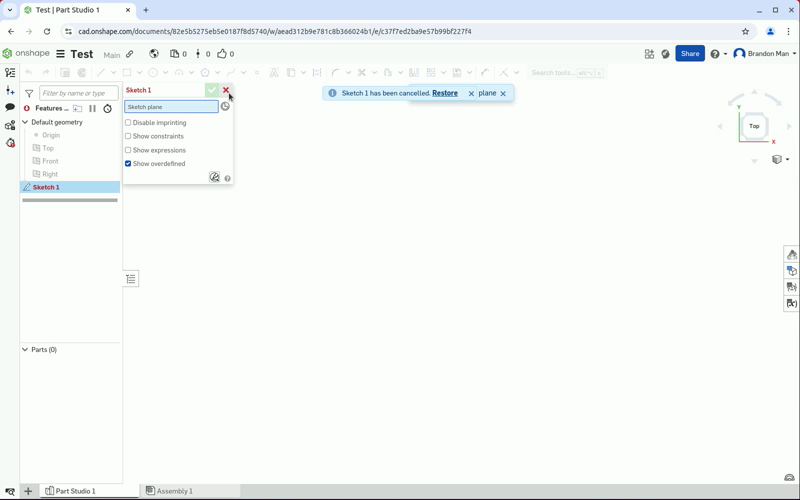
mouse_move(73, 150)
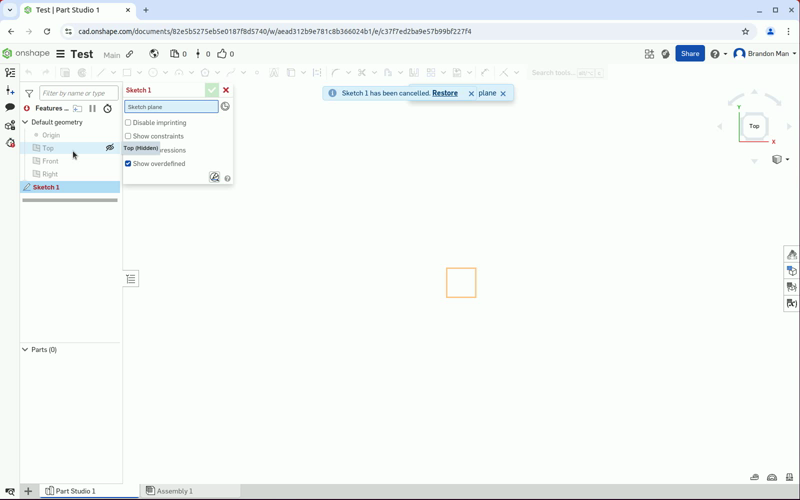
click(73, 150)
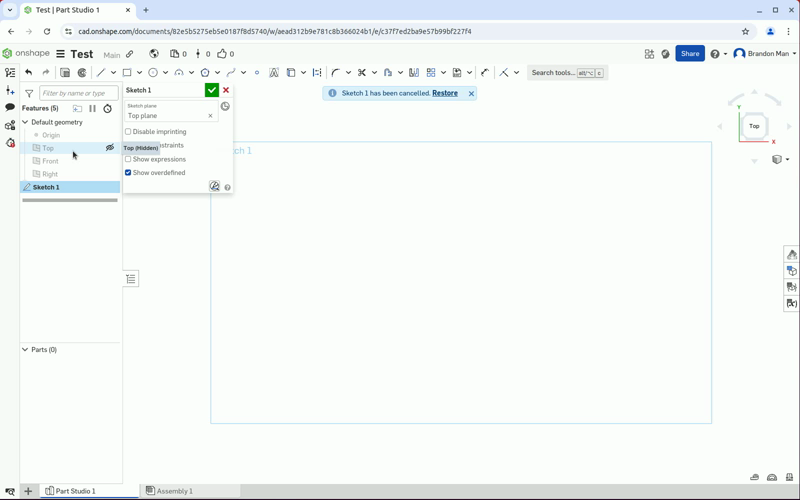
mouse_move(73, 352)
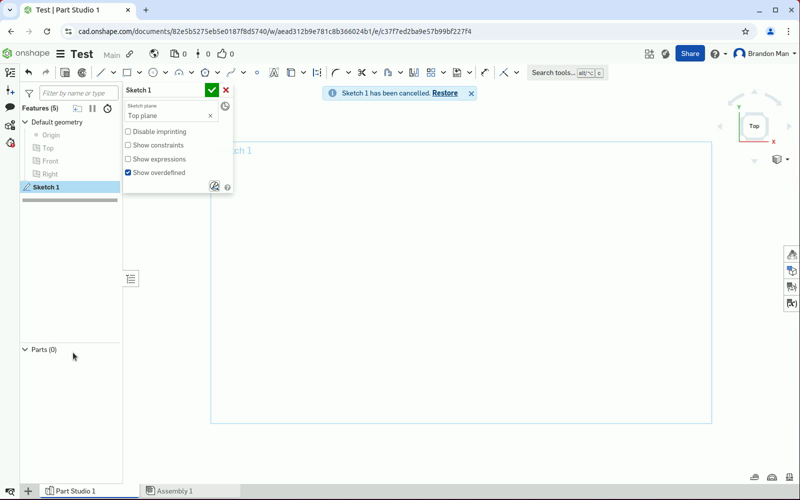
key(y)
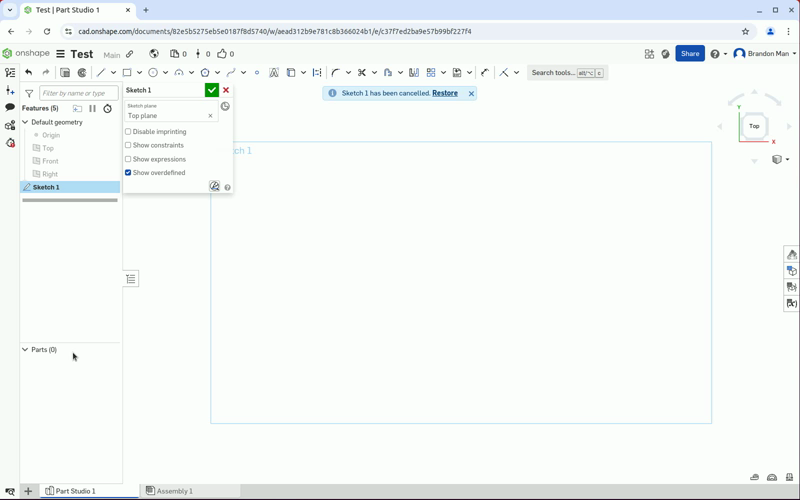
key(l)
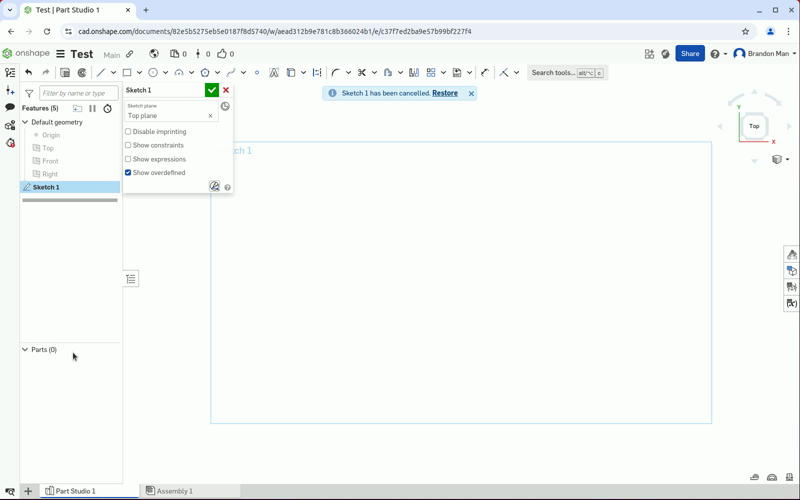
key_down(shift)
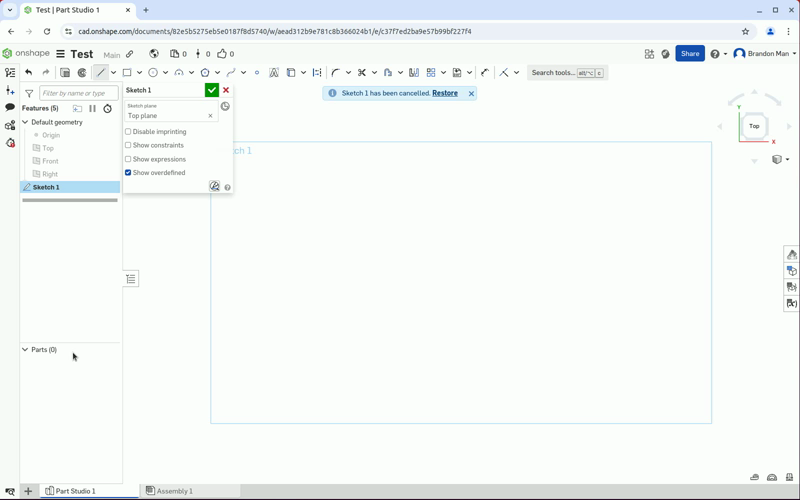
mouse_move(418, 203)
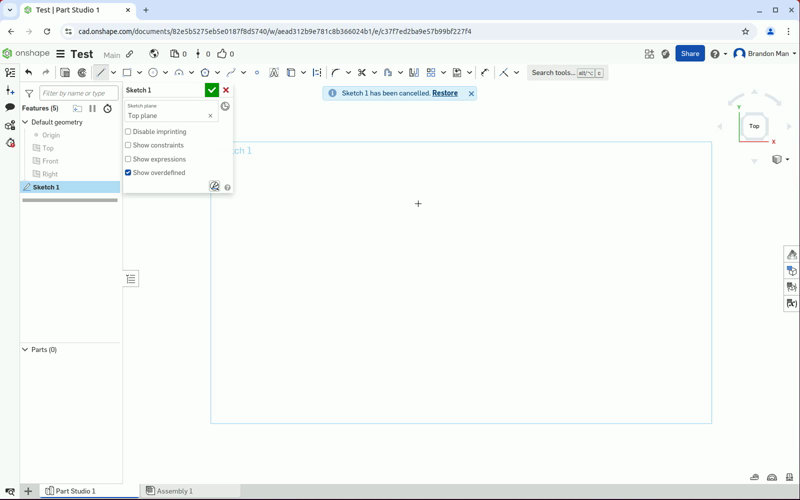
click(418, 203)
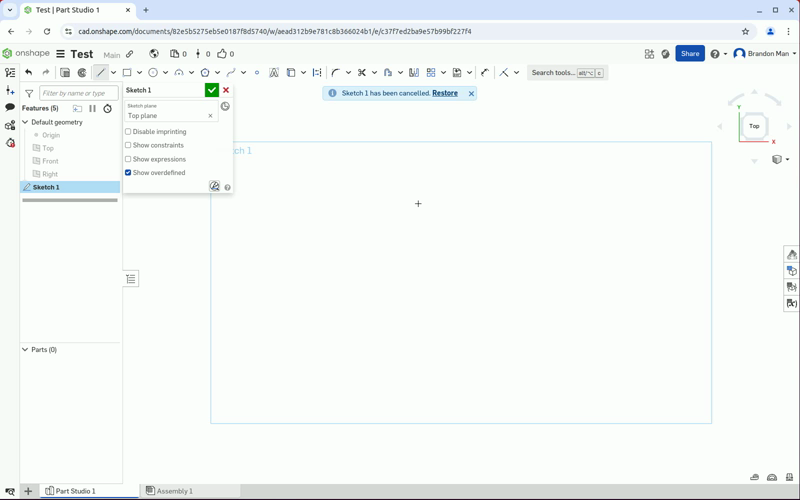
key_up(shift)
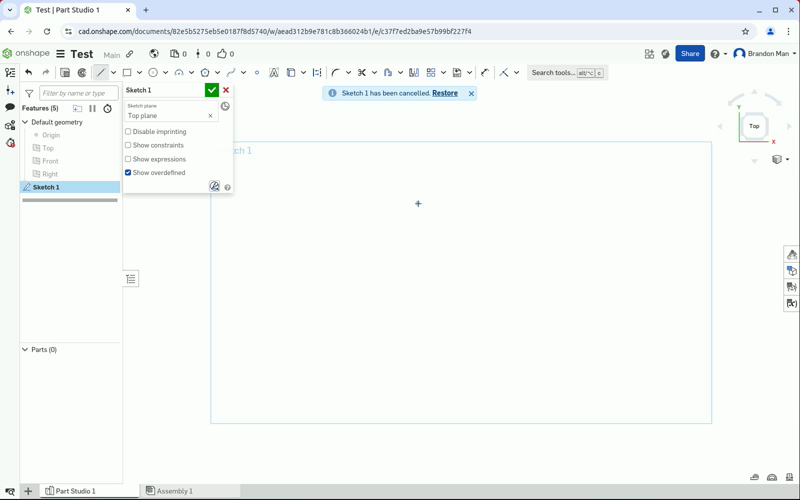
key_down(shift)
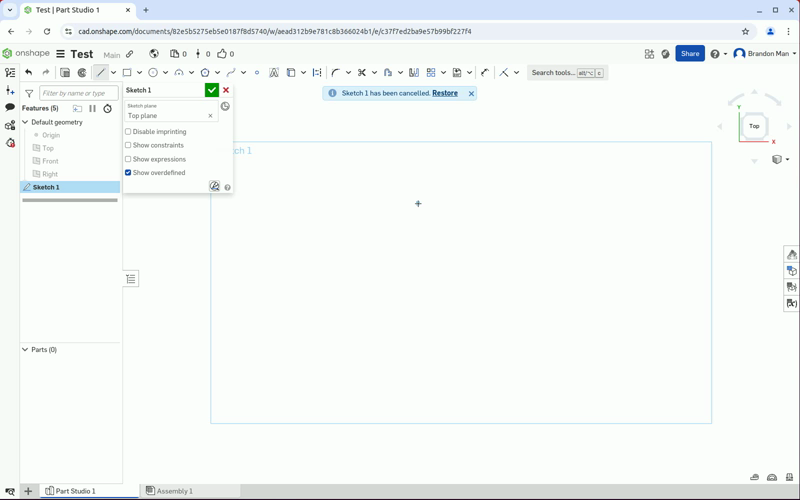
mouse_move(461, 282)
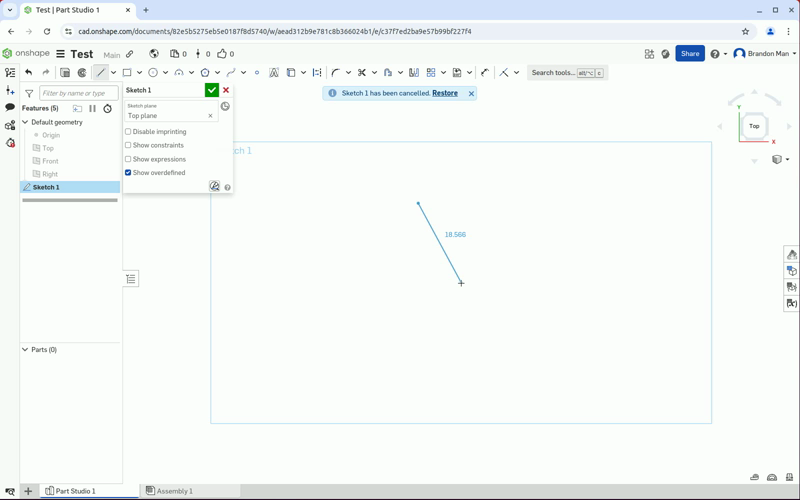
click(461, 282)
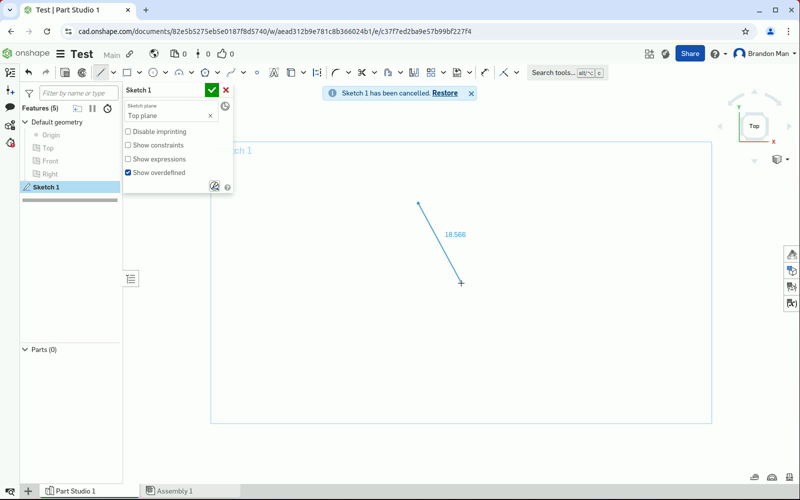
key_up(shift)
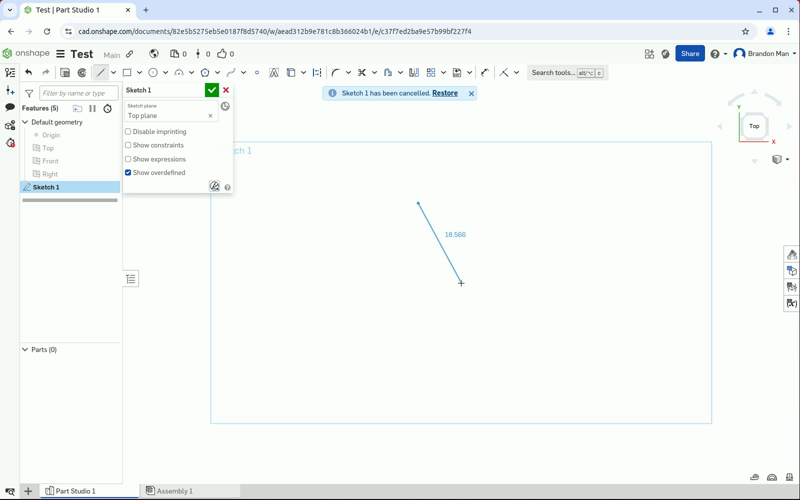
key_down(shift)
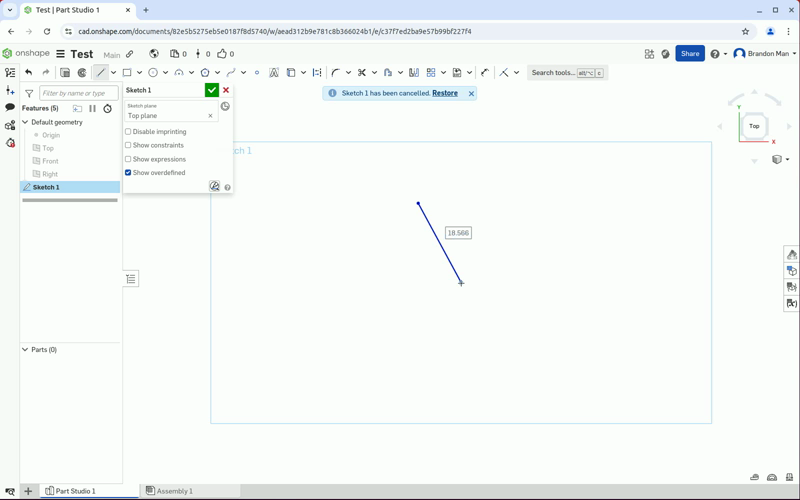
mouse_move(504, 203)
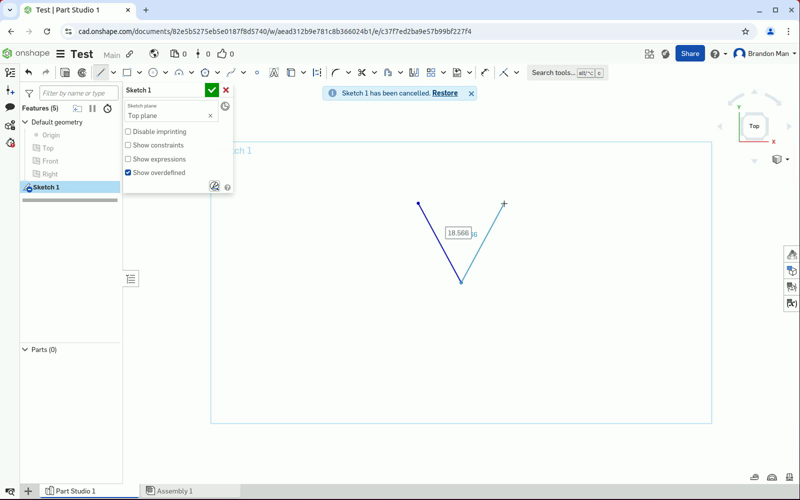
click(504, 203)
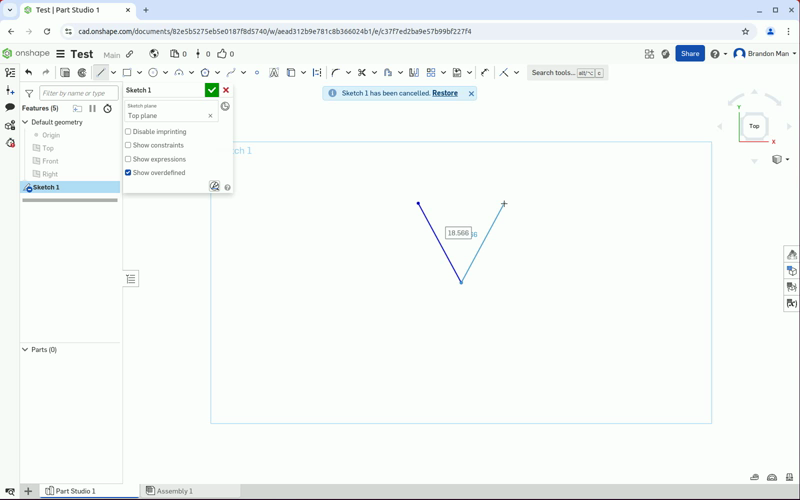
key_up(shift)
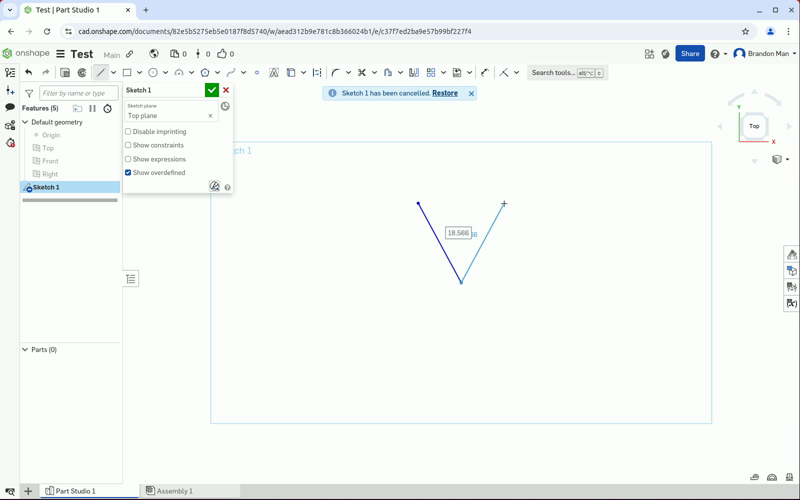
key(esc)
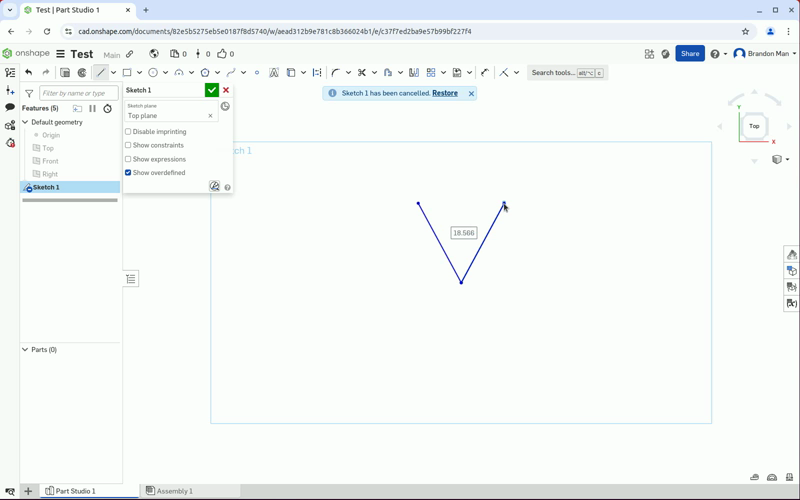
key(a)
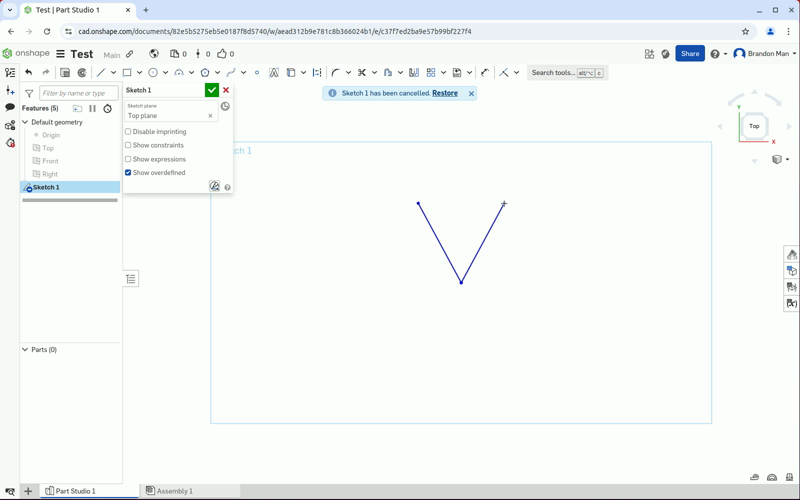
mouse_move(504, 203)
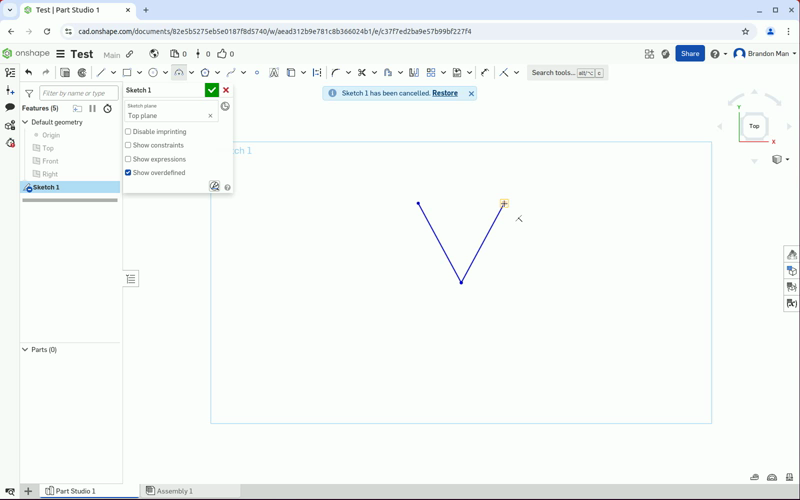
click(504, 203)
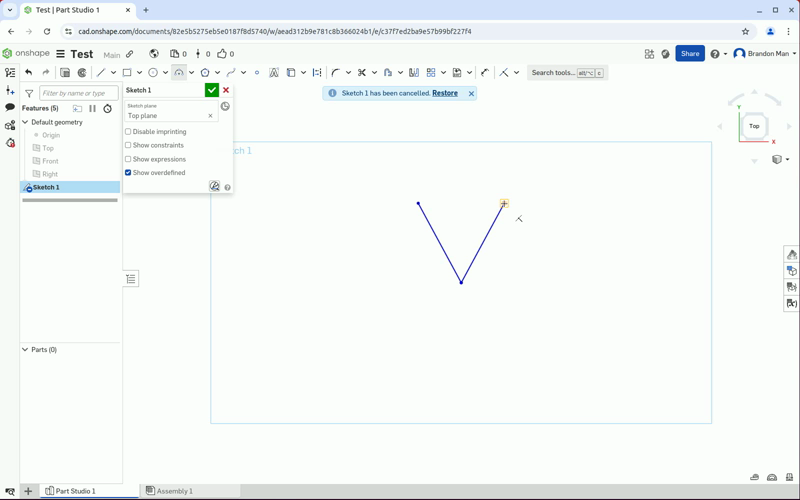
key_down(shift)
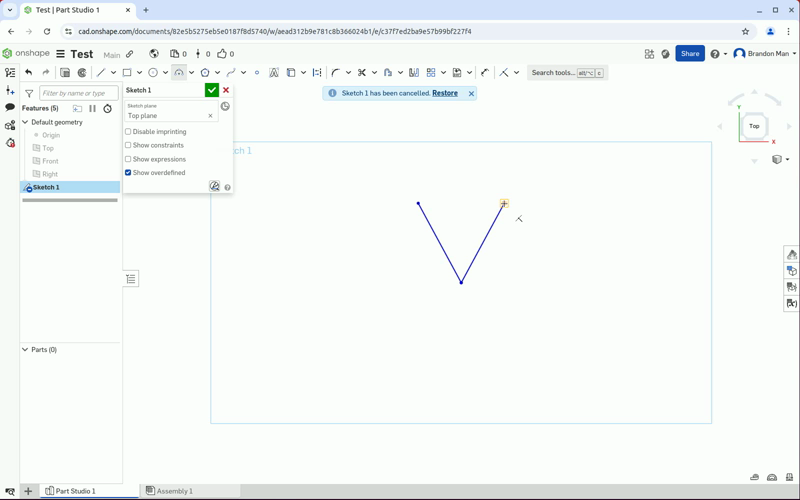
mouse_move(461, 188)
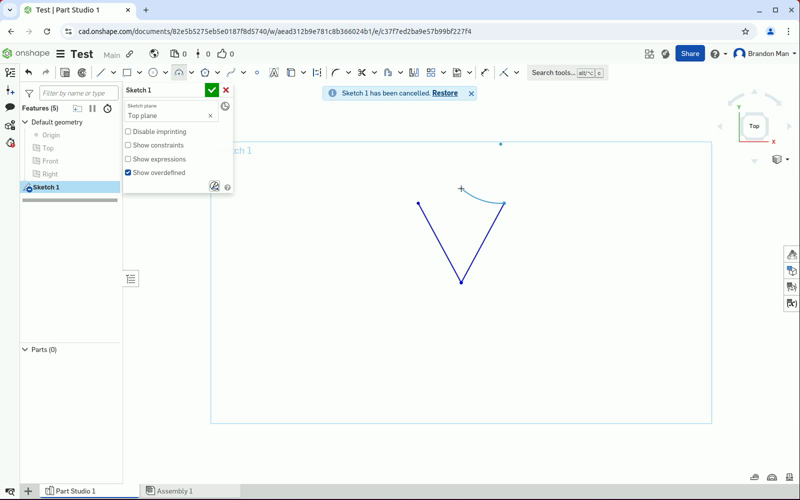
click(461, 188)
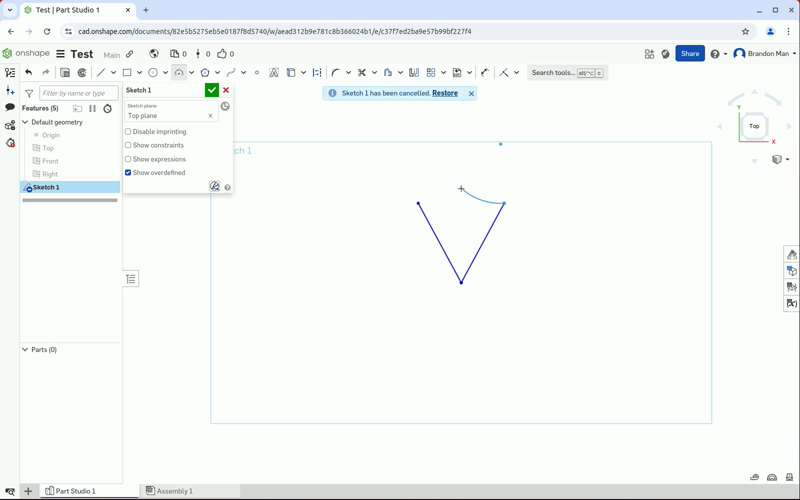
mouse_move(491, 170)
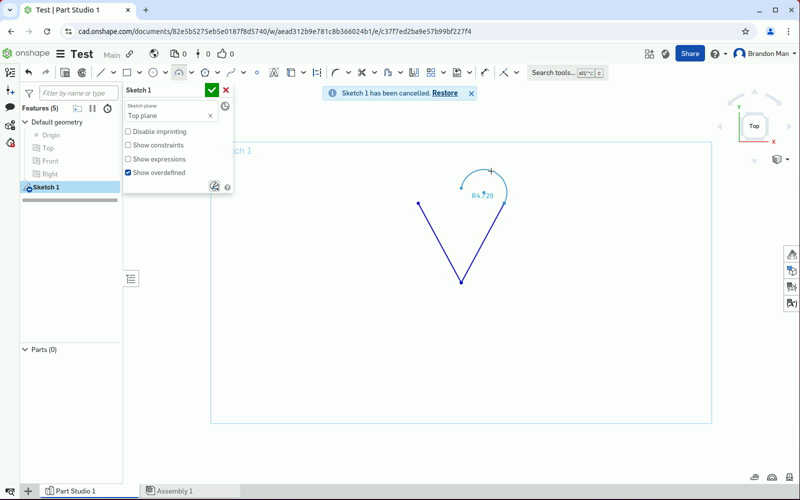
click(491, 170)
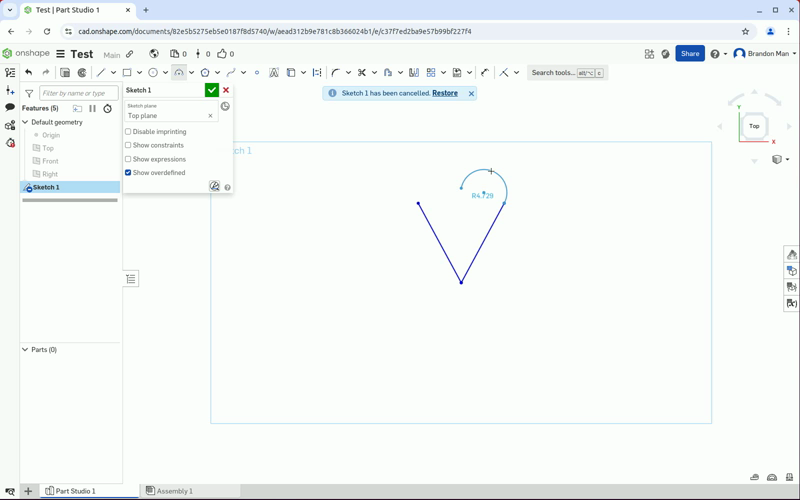
key_up(shift)
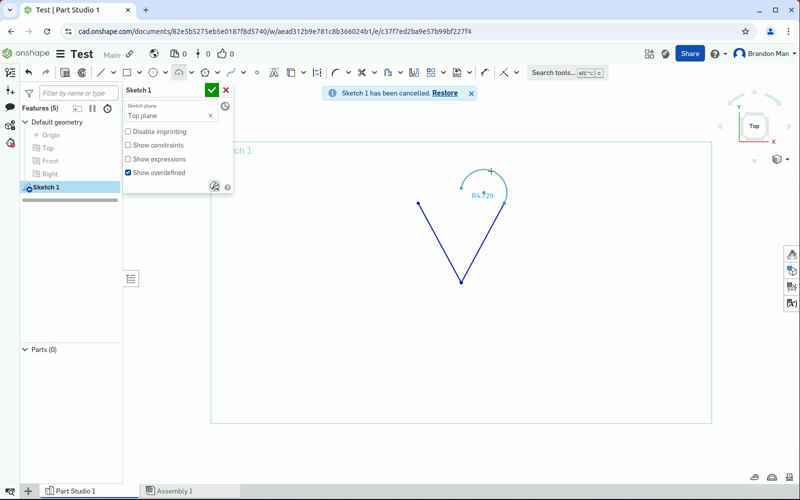
mouse_move(461, 188)
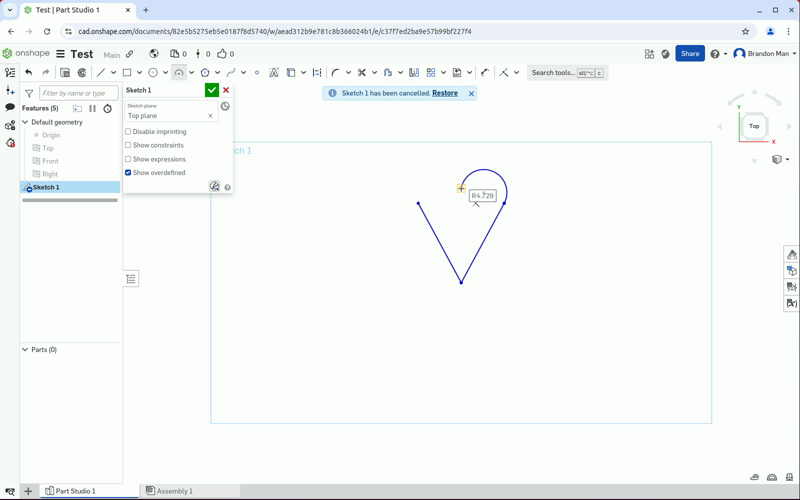
click(461, 188)
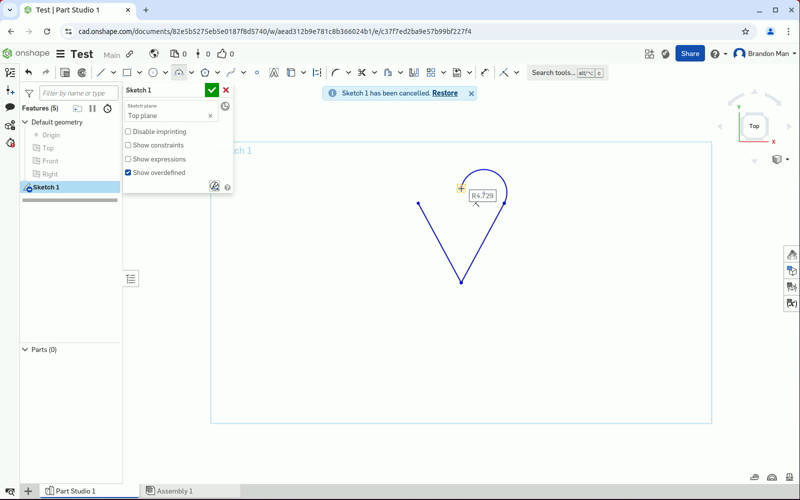
mouse_move(418, 203)
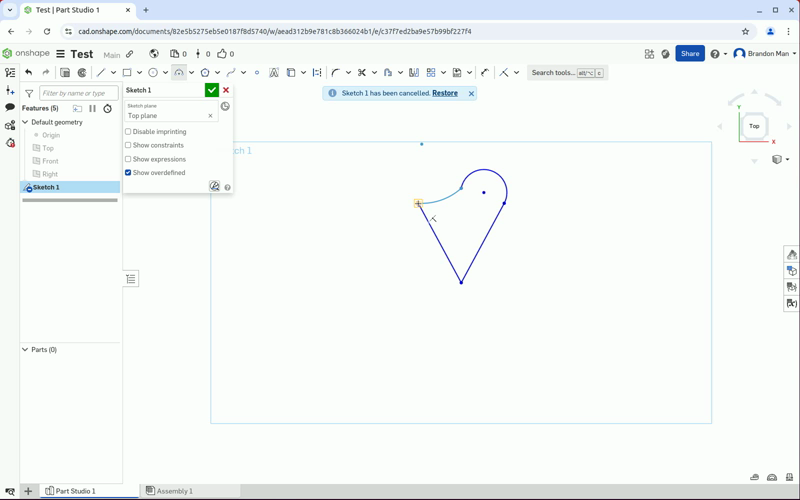
click(418, 203)
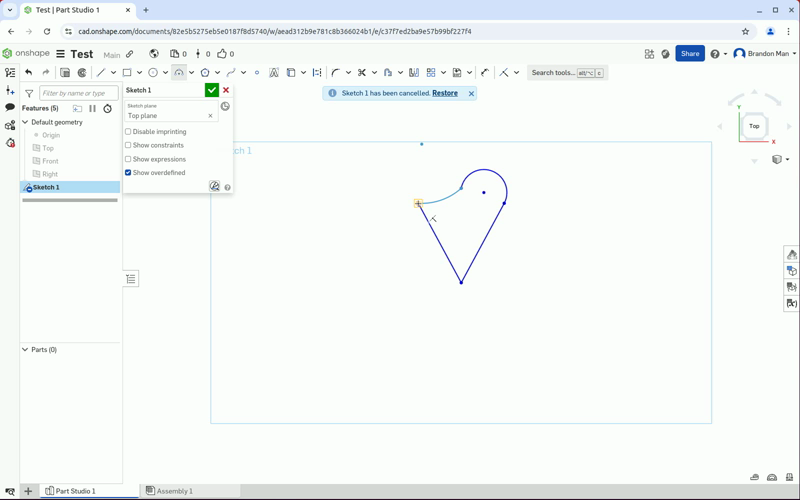
key_down(shift)
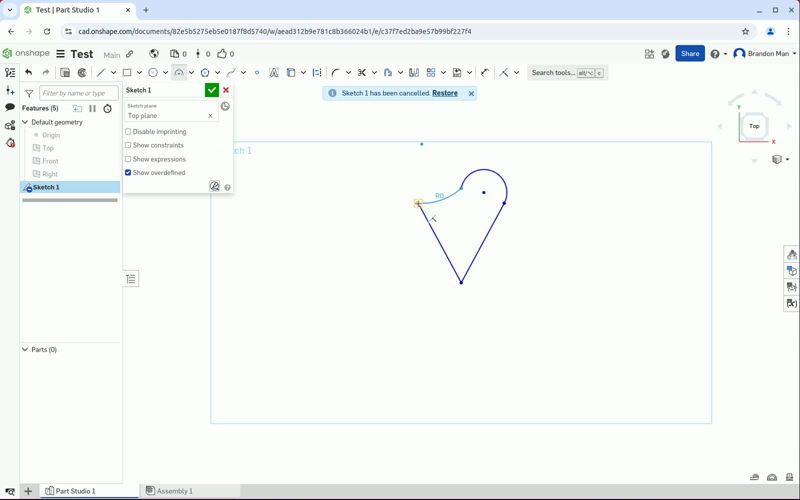
mouse_move(431, 170)
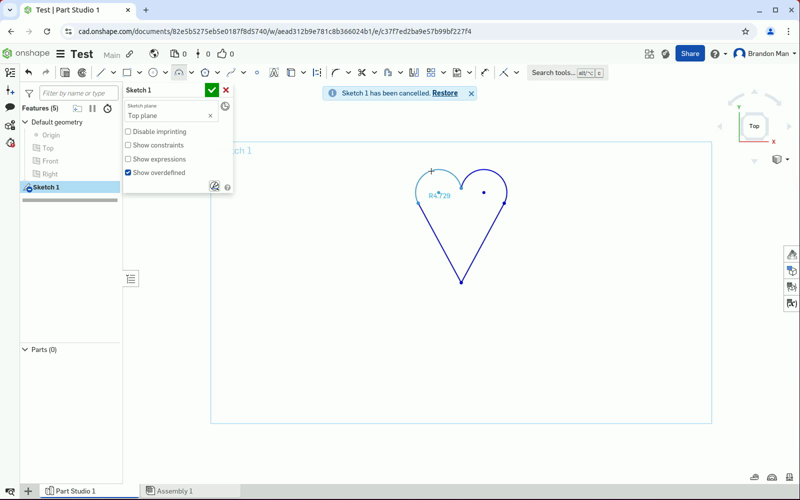
click(431, 170)
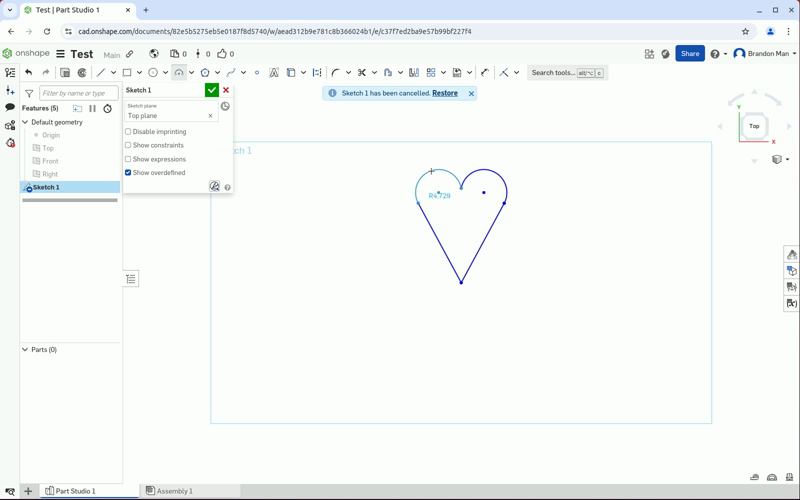
key_up(shift)
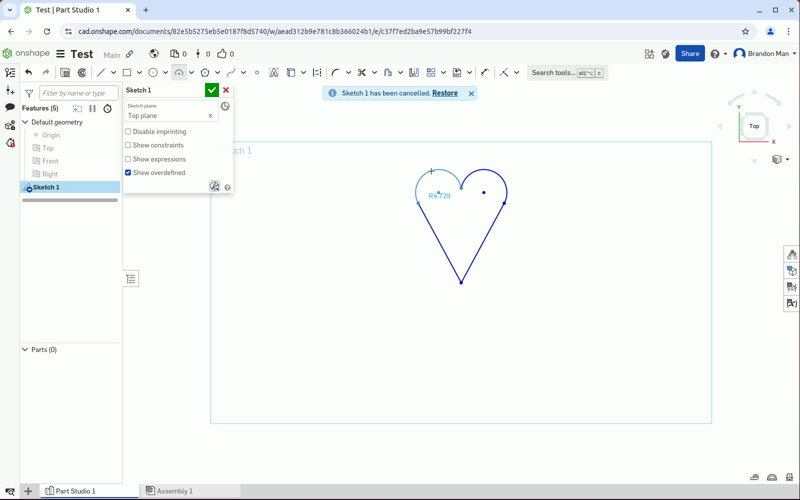
key(esc)
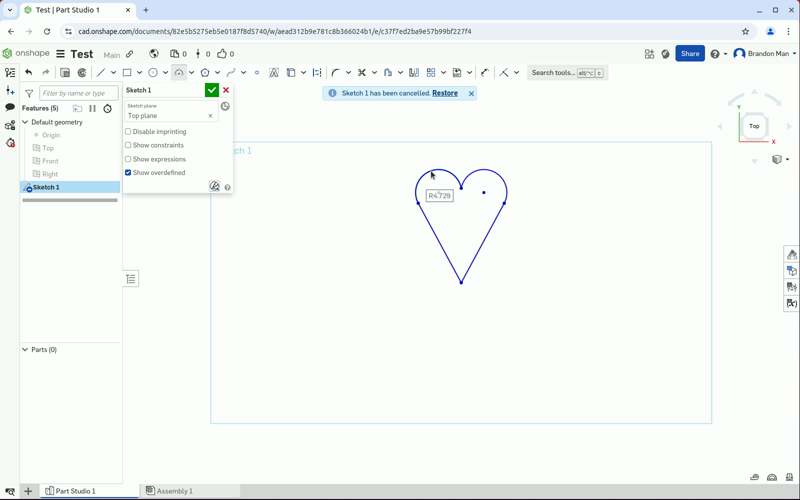
mouse_move(450, 253)
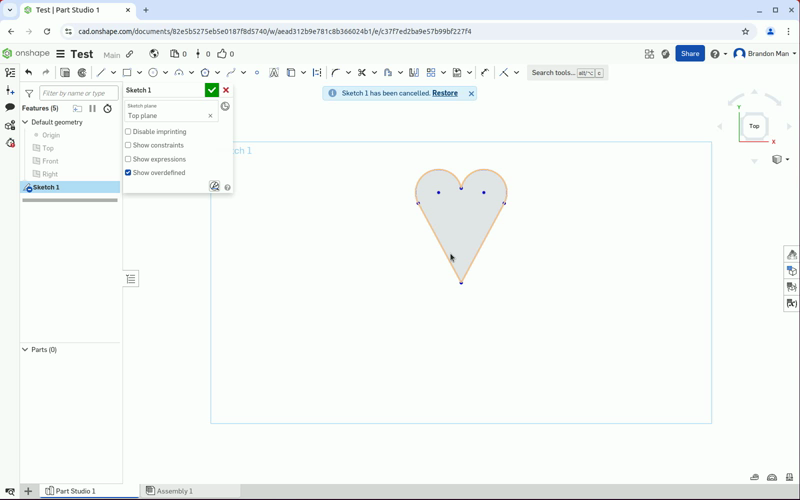
click(450, 253)
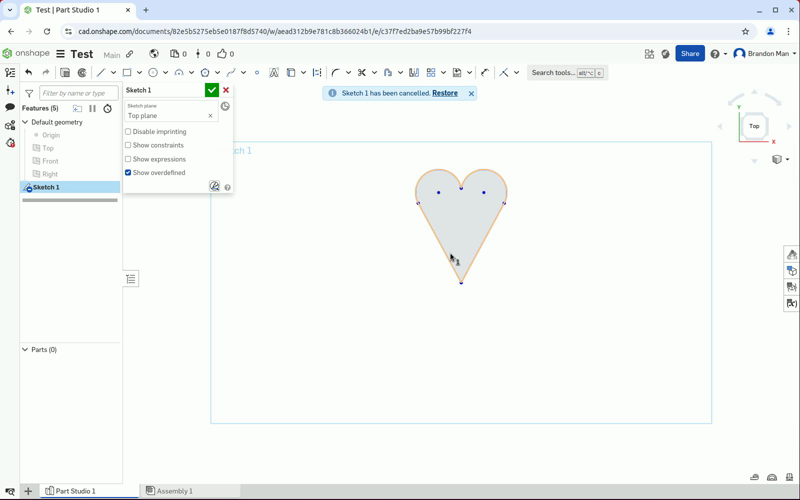
mouse_move(73, 352)
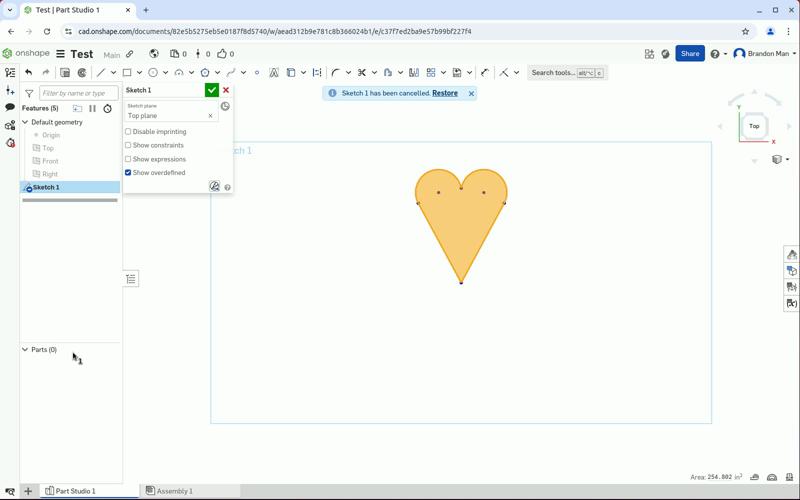
key(shift+y)
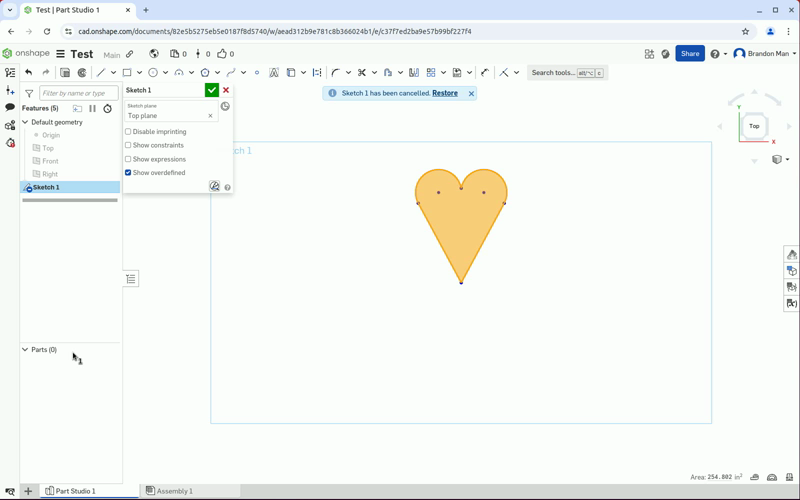
key(shift+e)
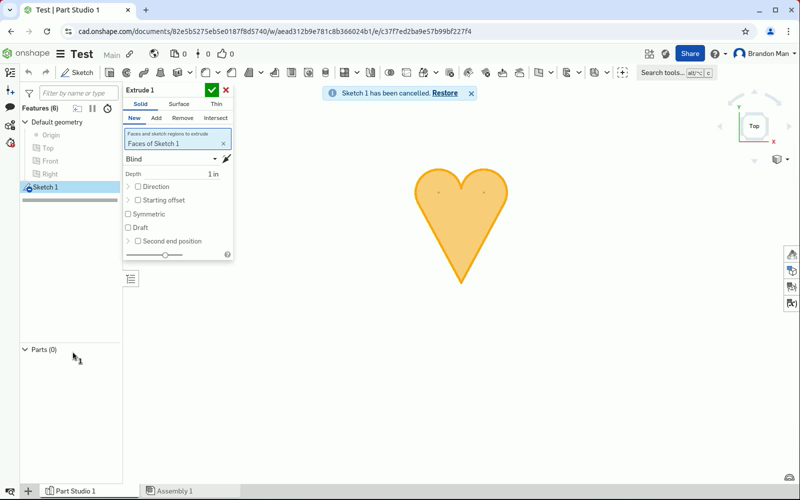
mouse_move(143, 106)
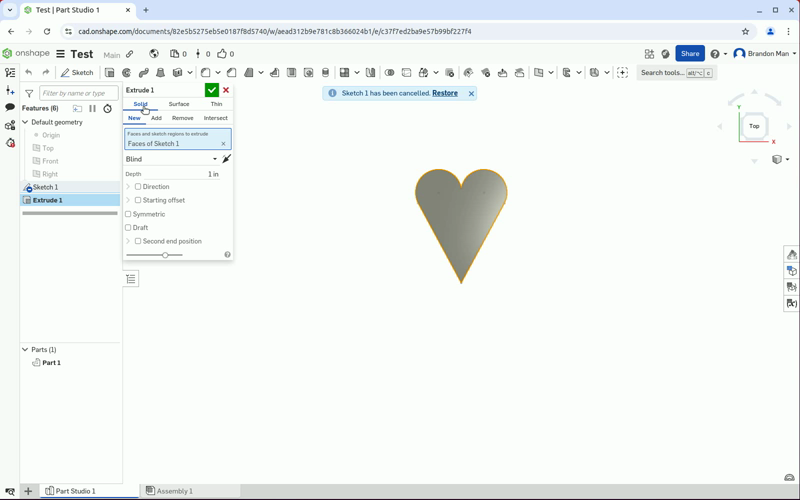
click(143, 106)
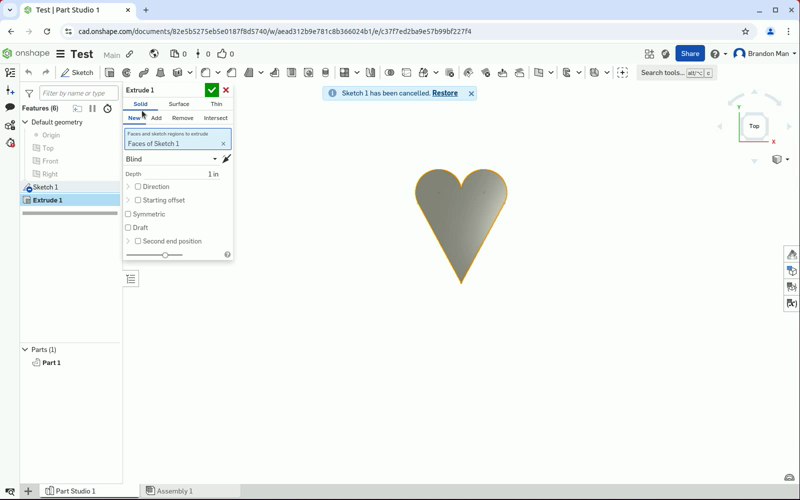
mouse_move(137, 120)
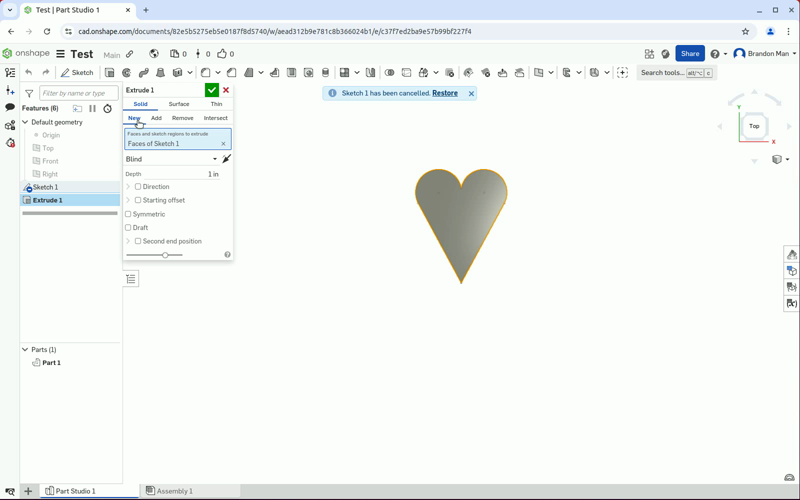
click(137, 120)
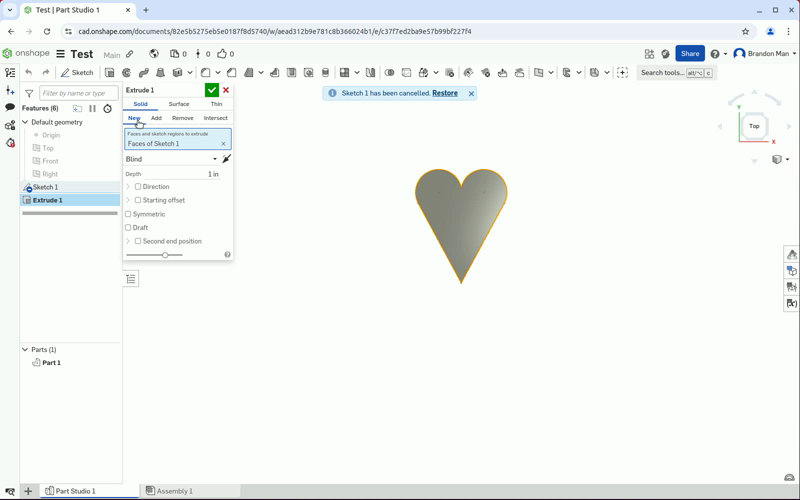
key(tab, 4)
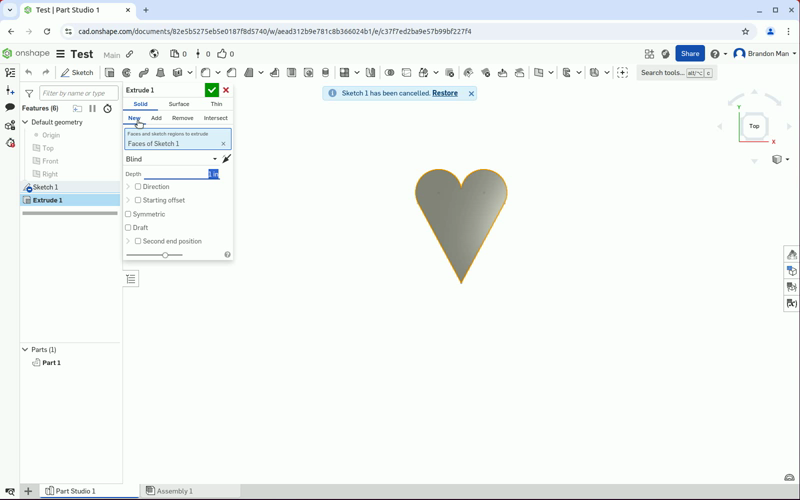
text(1.204)
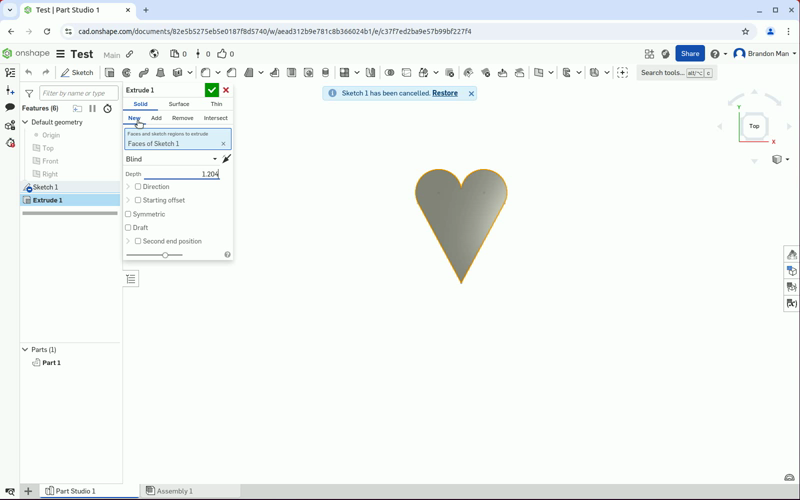
key(enter)
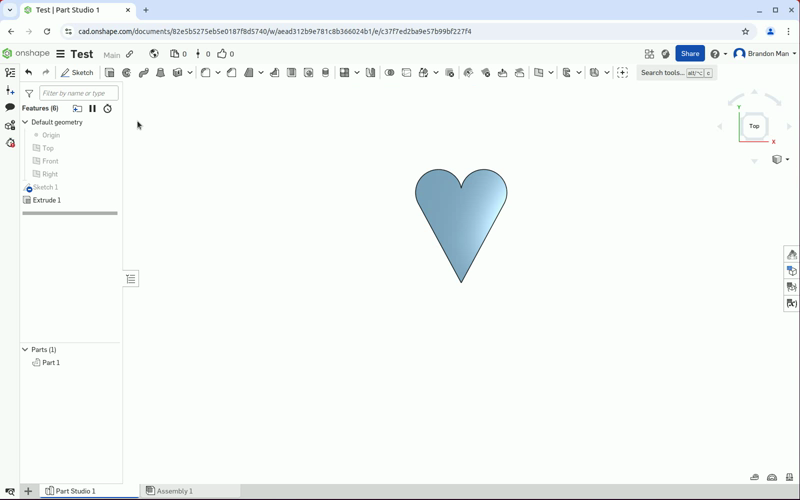
key(shift+h)
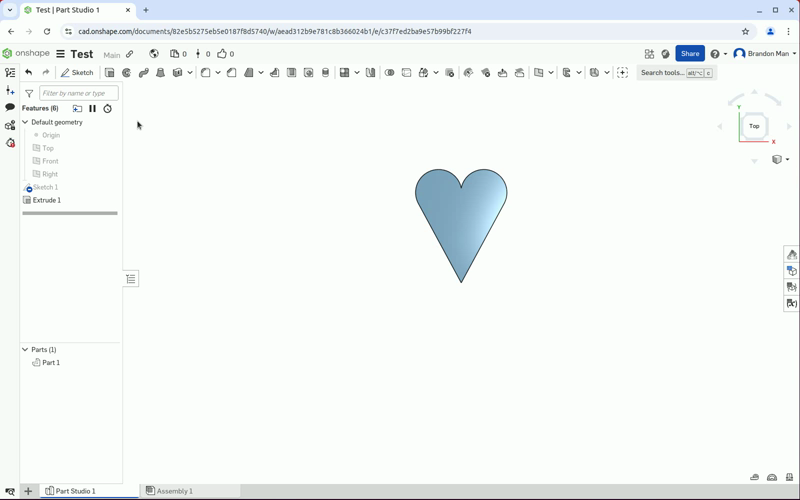
key(shift+h)
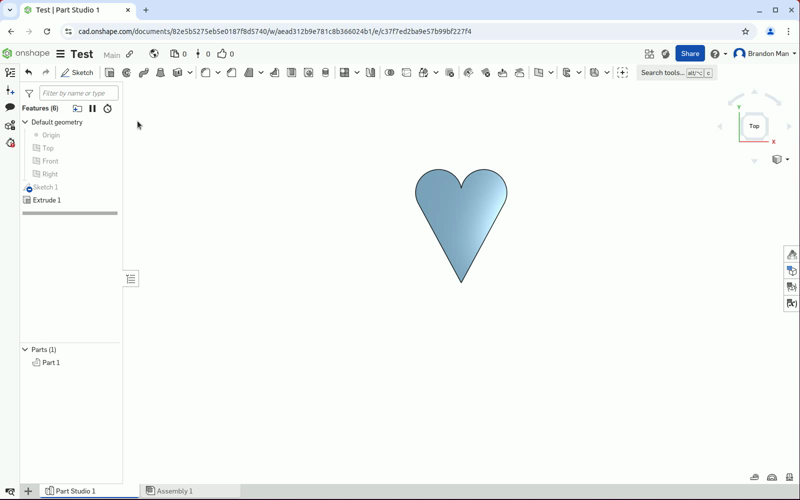
mouse_move(73, 189)
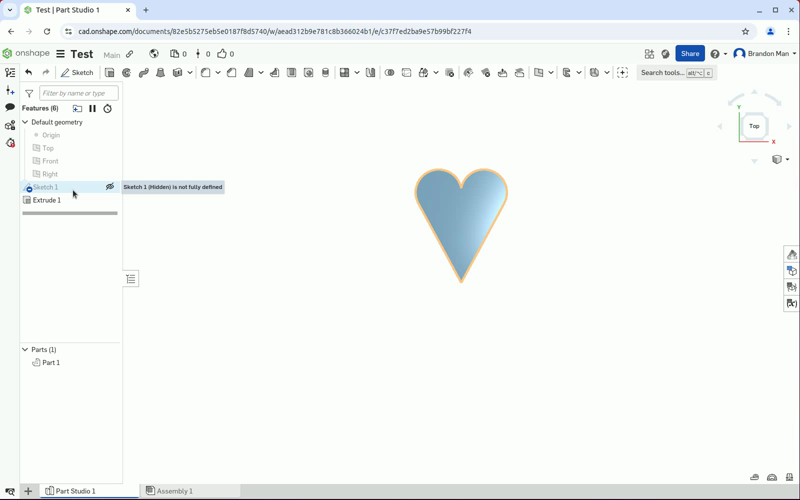
click(73, 189)
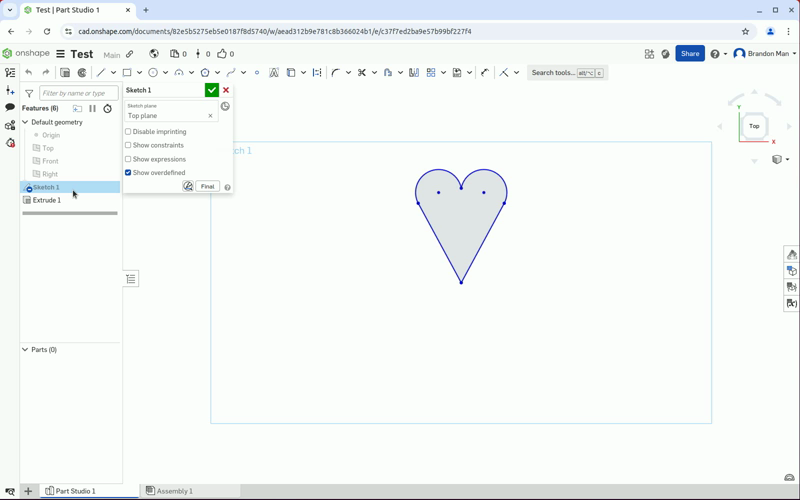
mouse_move(229, 92)
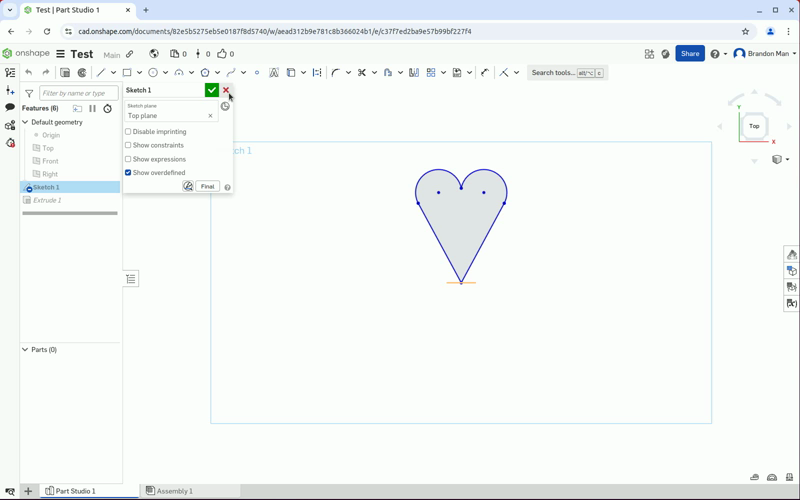
click(229, 92)
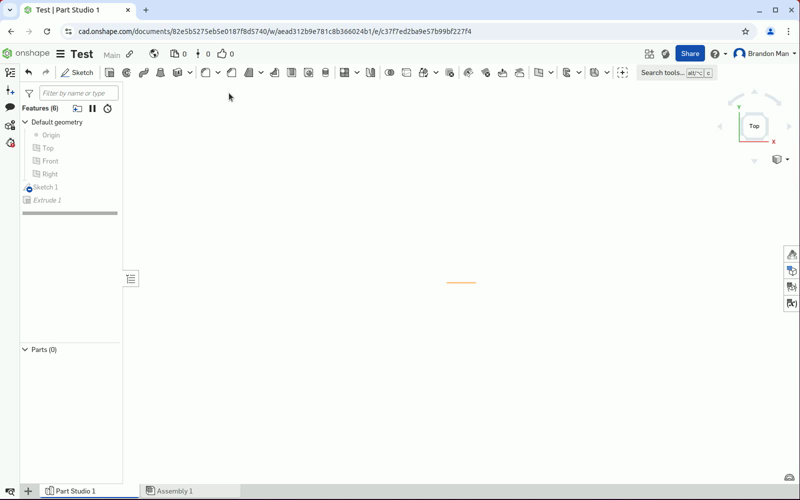
mouse_move(541, 75)
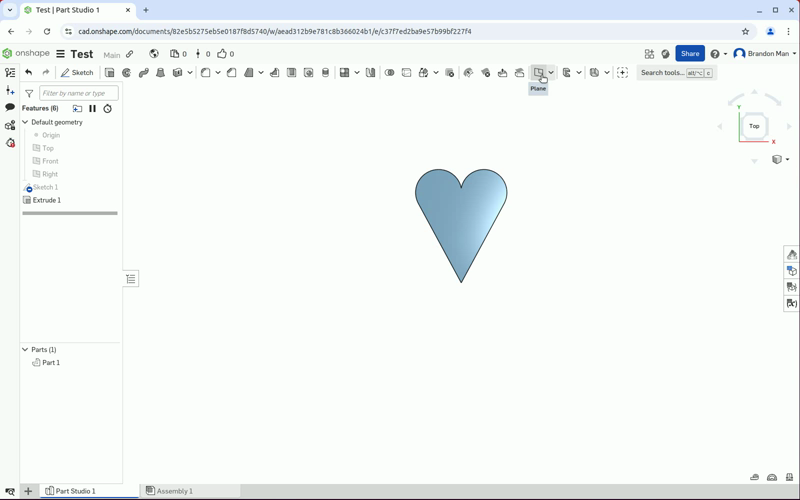
click(541, 75)
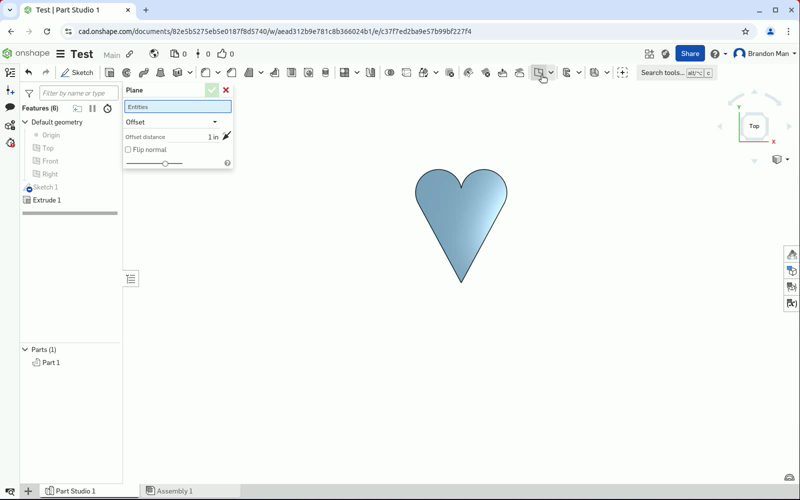
mouse_move(73, 150)
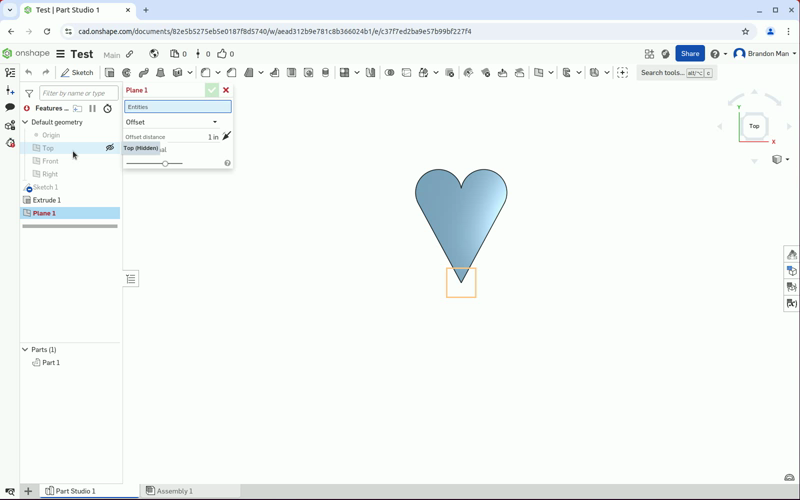
click(73, 150)
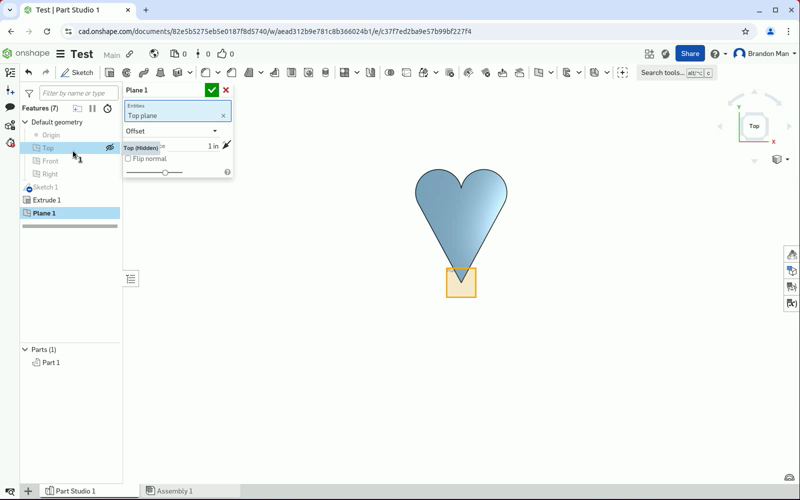
key(tab, 2)
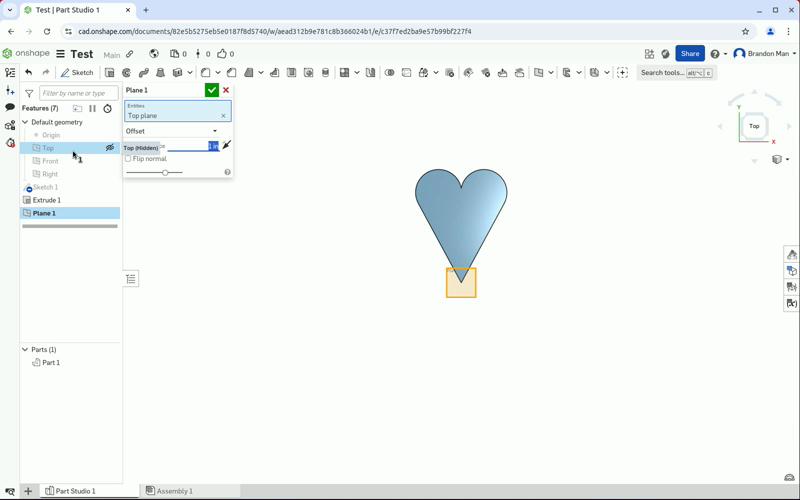
text(1.202)
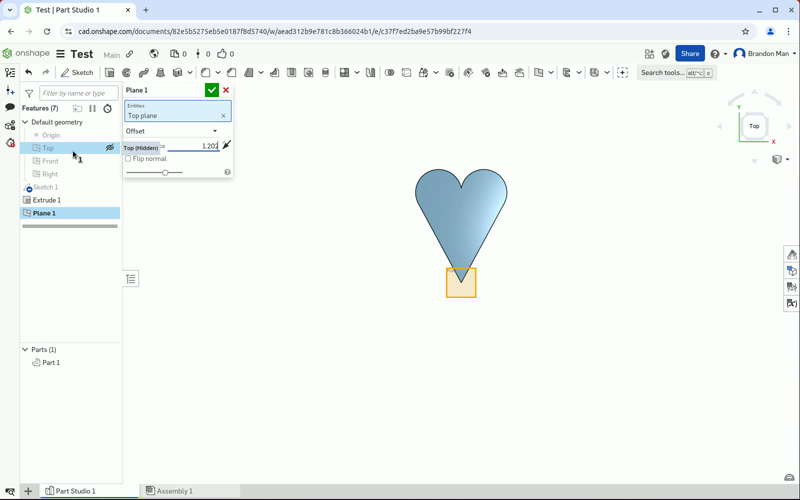
key(enter, 2)
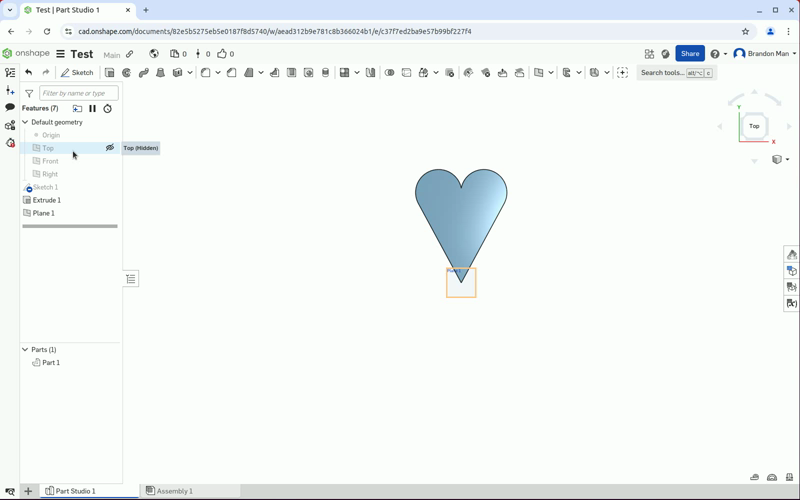
key(shift+s)
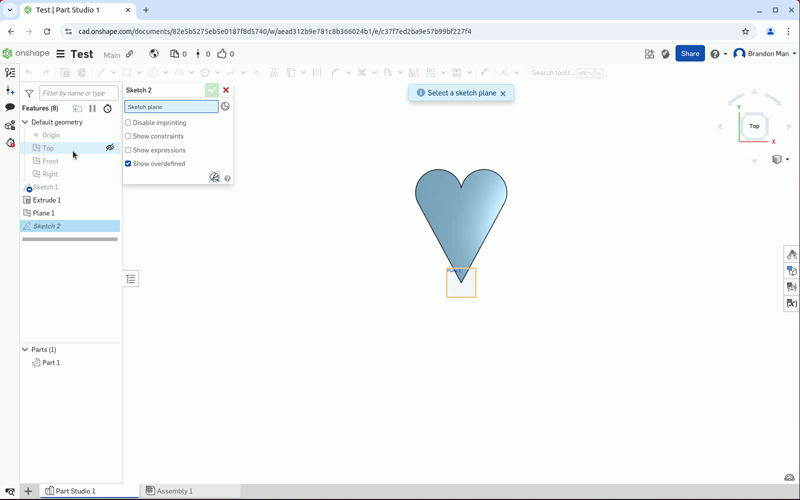
mouse_move(73, 215)
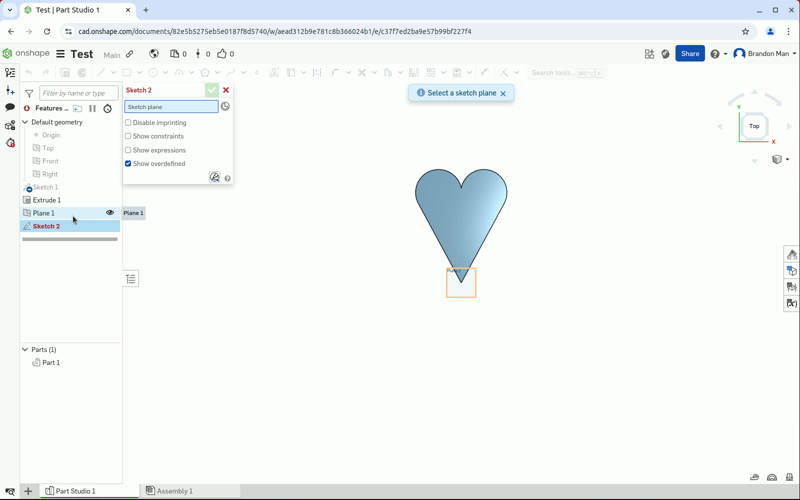
click(73, 215)
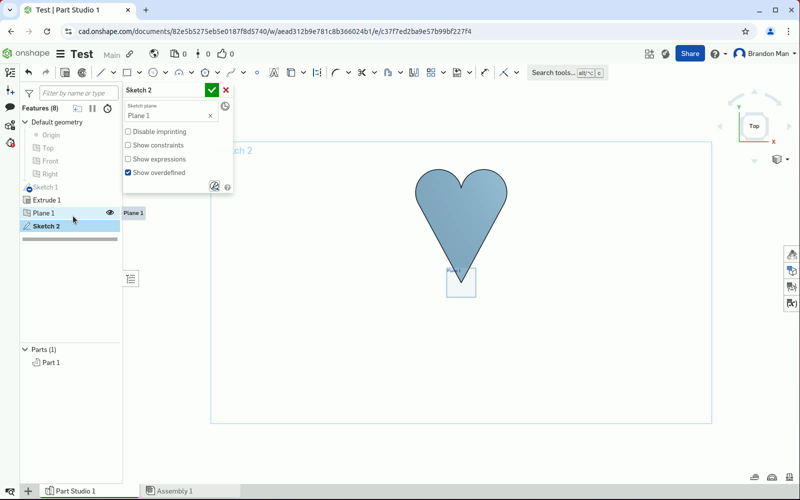
mouse_move(73, 352)
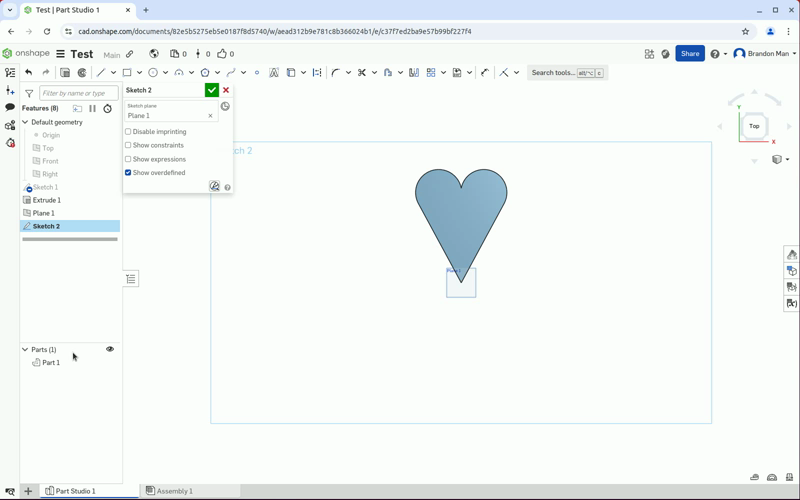
key(y)
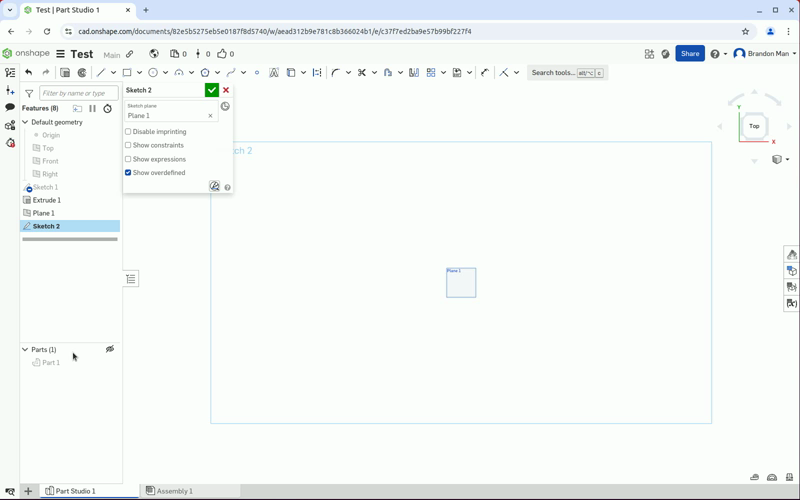
key(l)
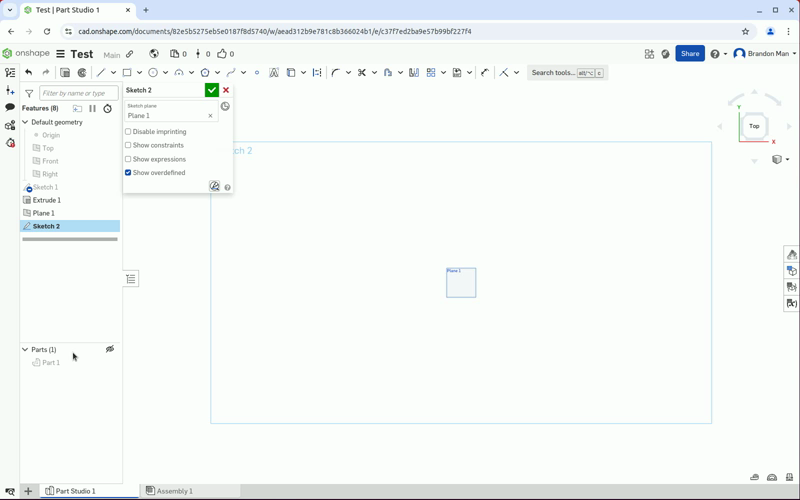
key_down(shift)
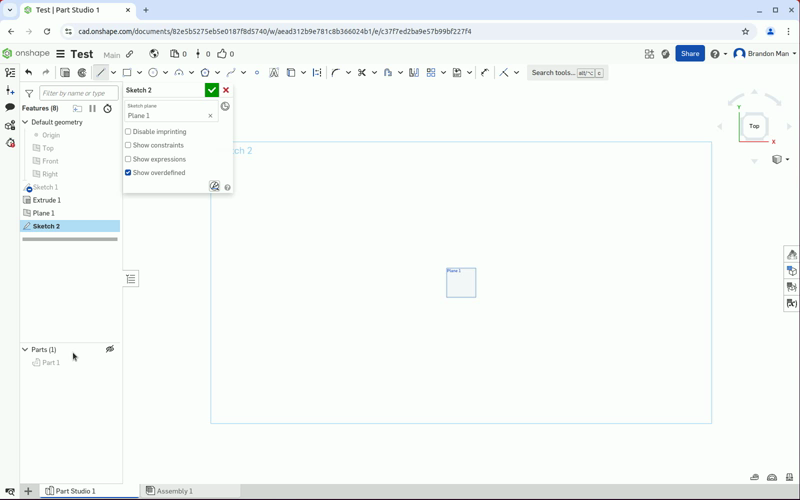
mouse_move(424, 206)
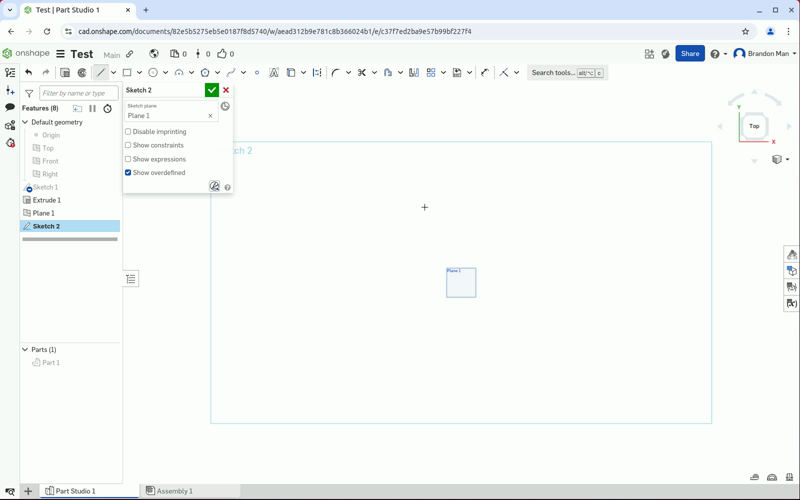
click(424, 206)
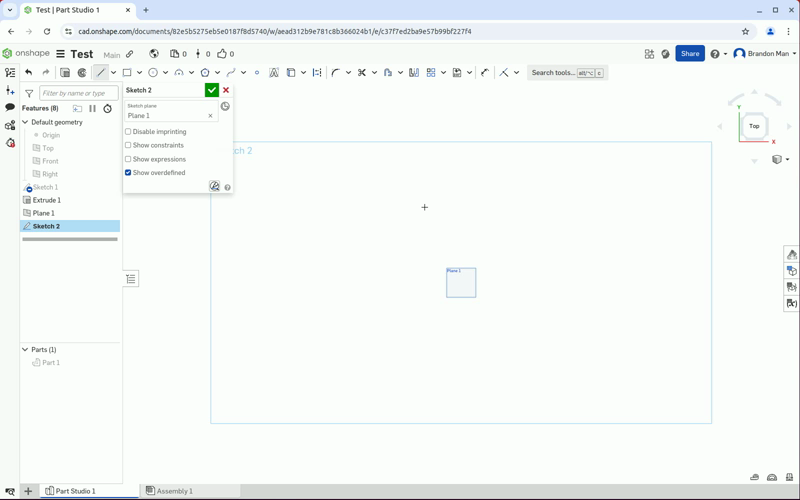
key_up(shift)
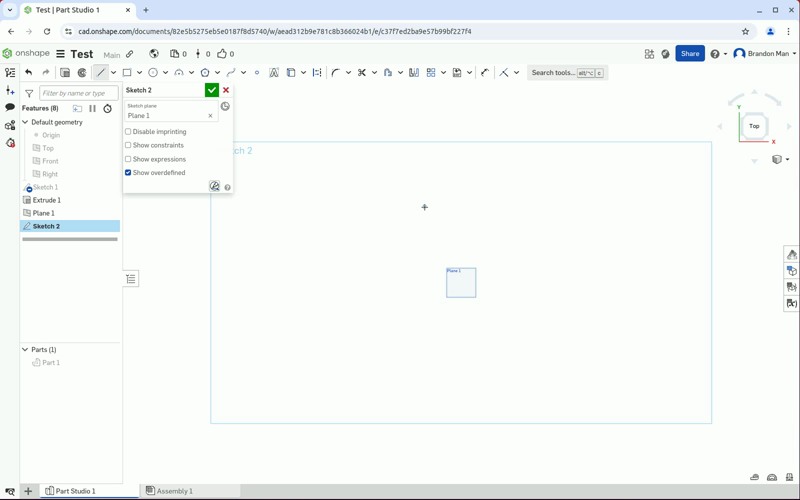
key_down(shift)
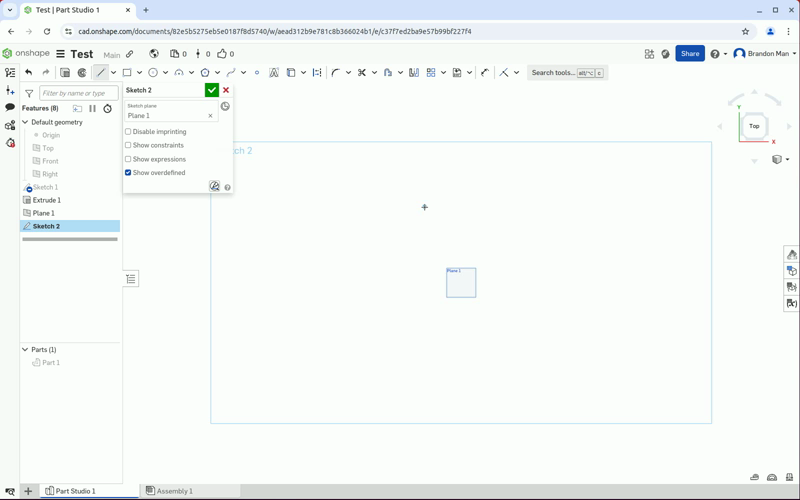
mouse_move(460, 273)
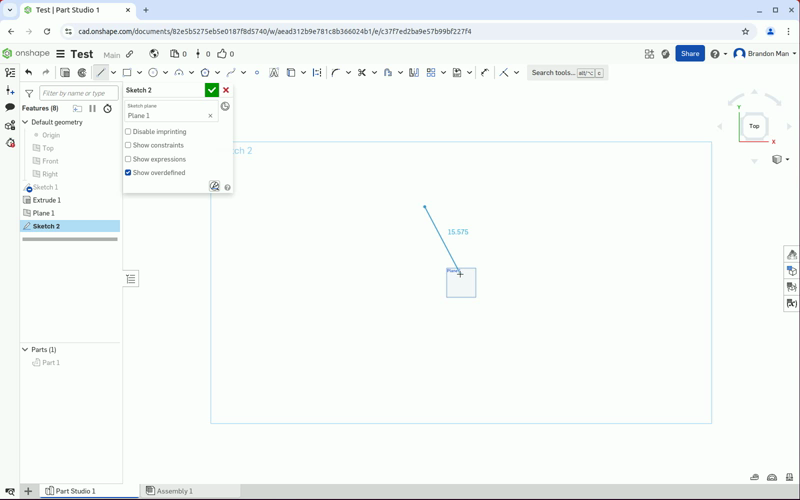
click(460, 273)
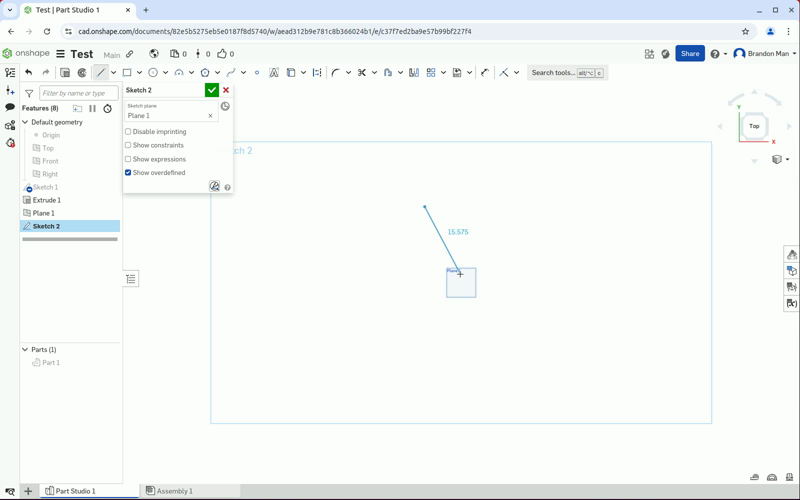
key_up(shift)
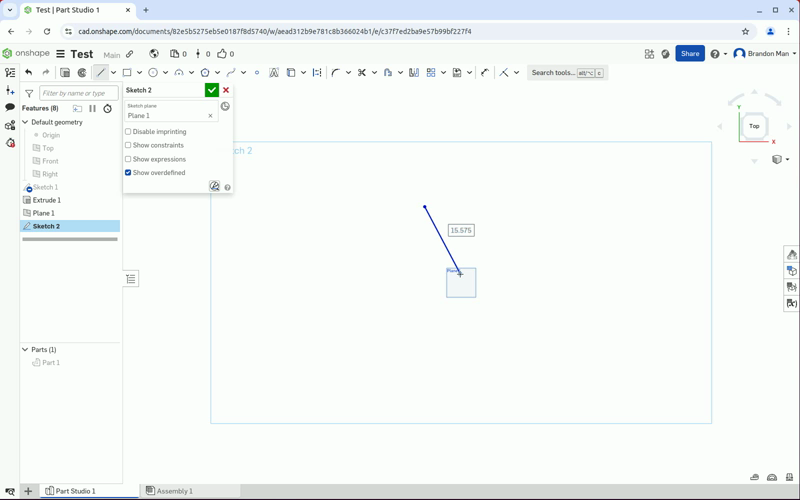
key_down(shift)
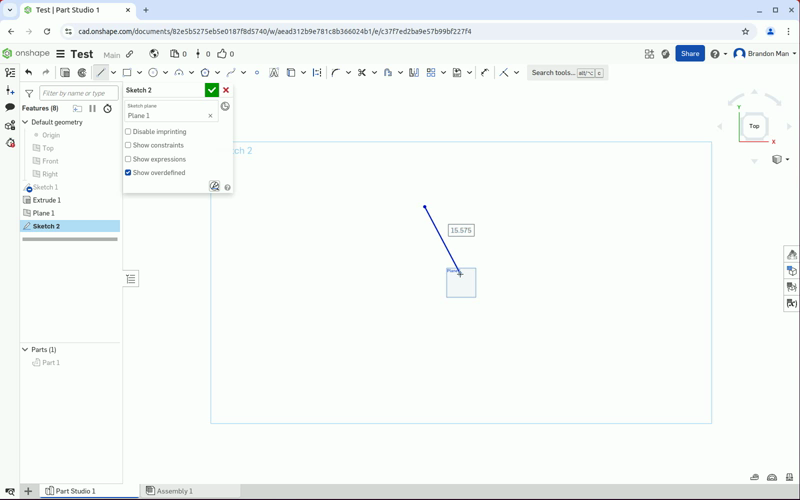
mouse_move(496, 206)
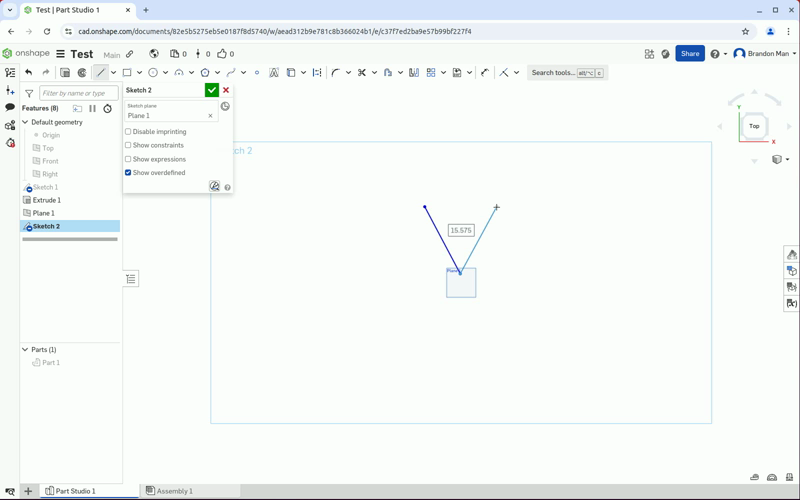
click(496, 206)
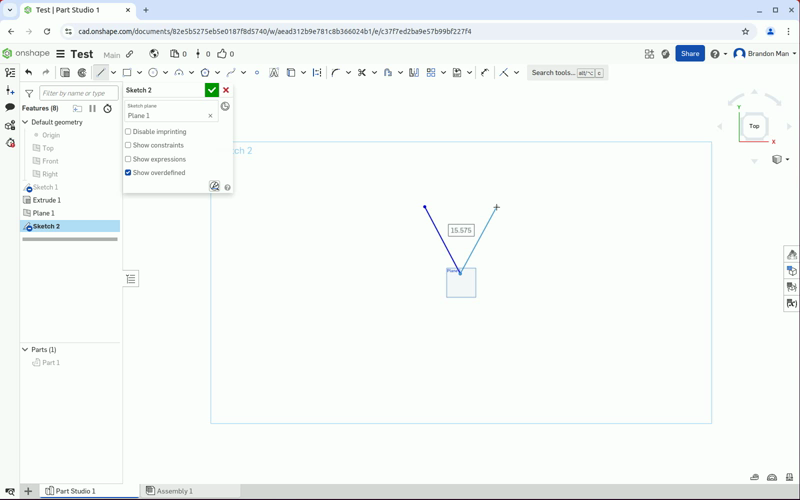
key_up(shift)
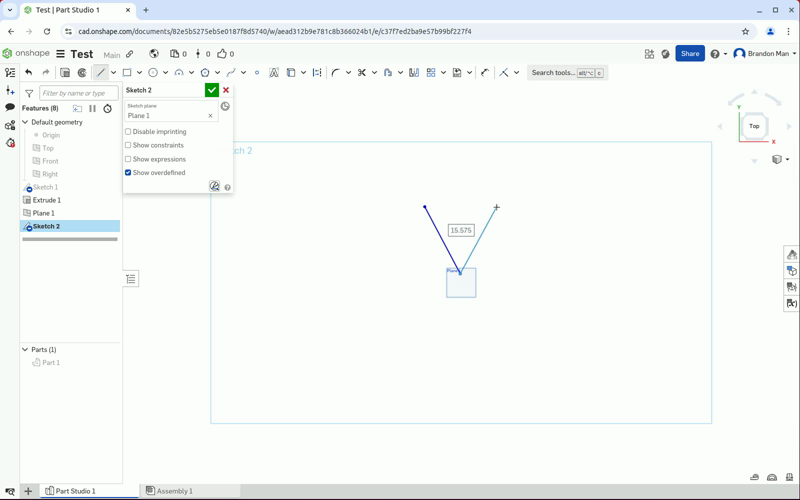
key(esc)
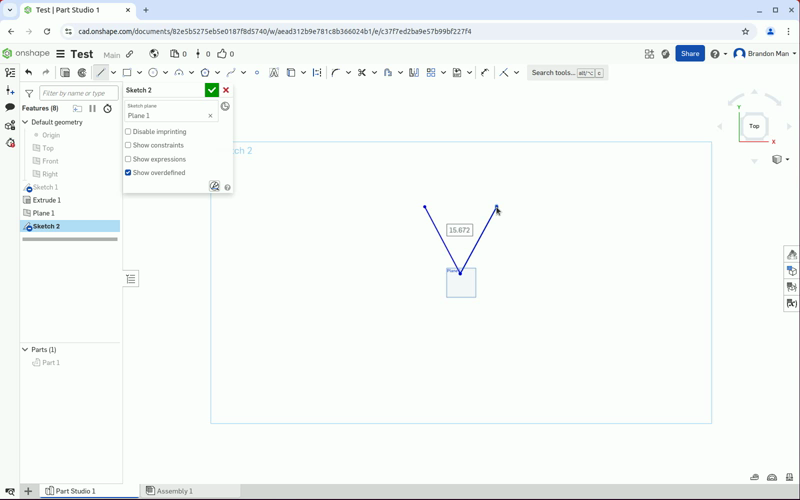
key(a)
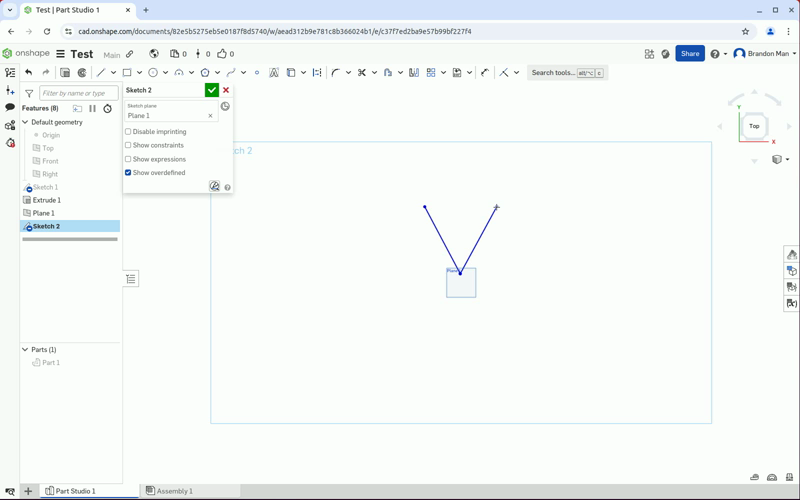
mouse_move(496, 206)
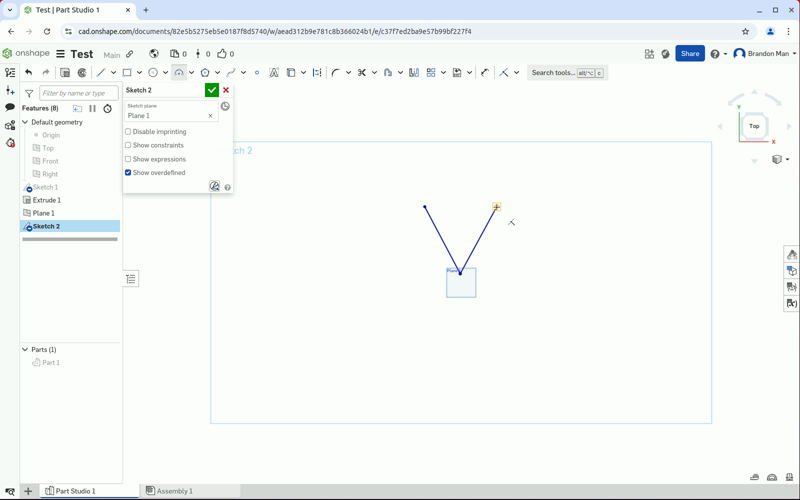
click(496, 206)
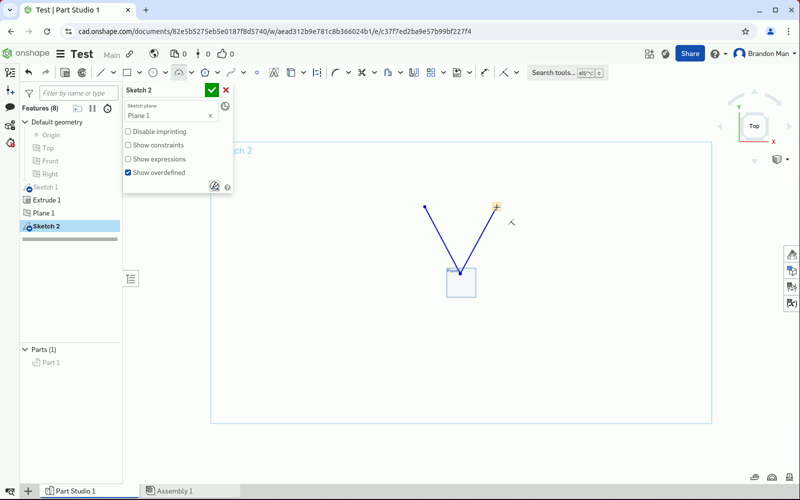
key_down(shift)
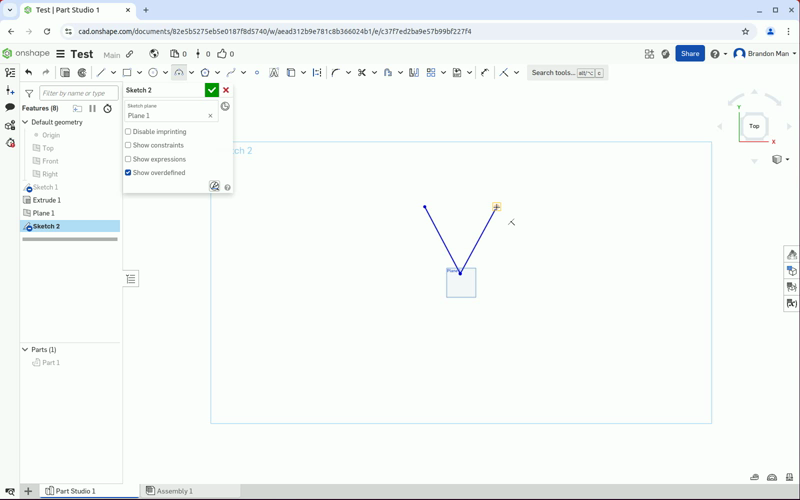
mouse_move(463, 191)
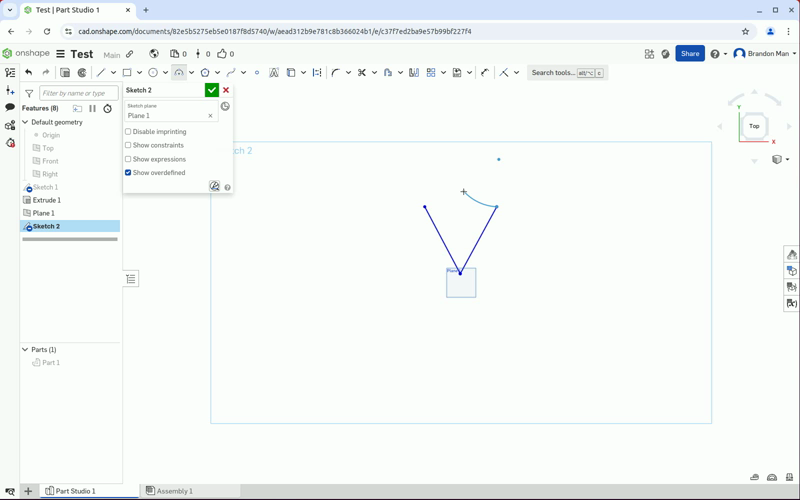
click(463, 191)
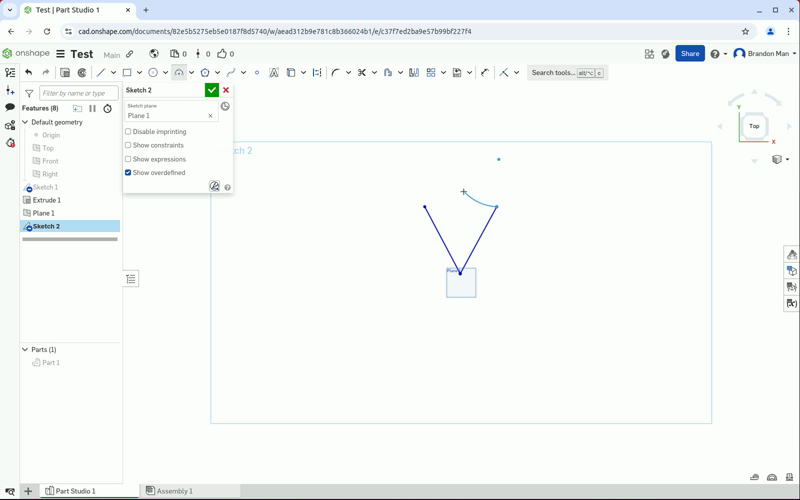
mouse_move(491, 175)
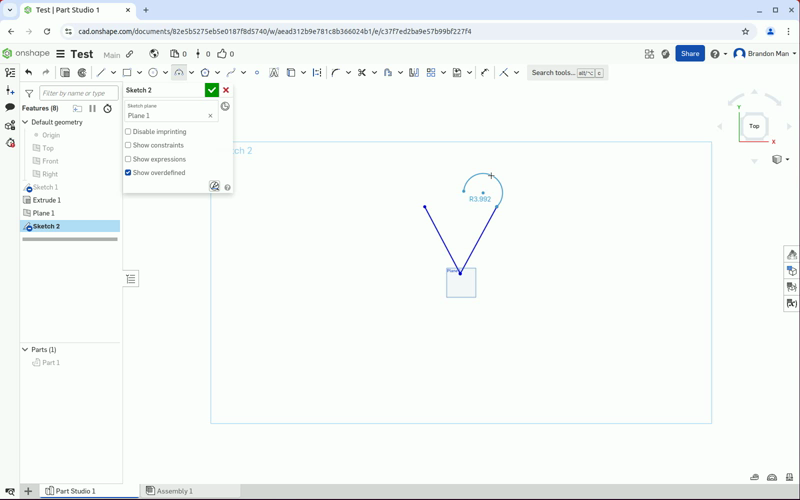
click(491, 175)
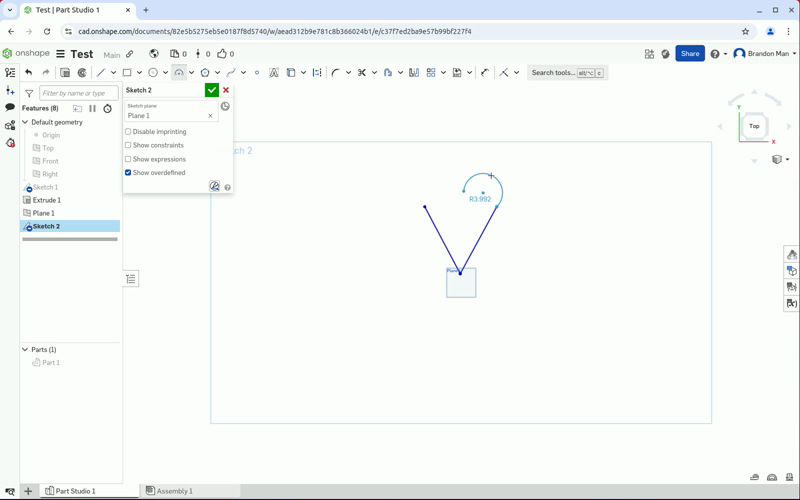
key_up(shift)
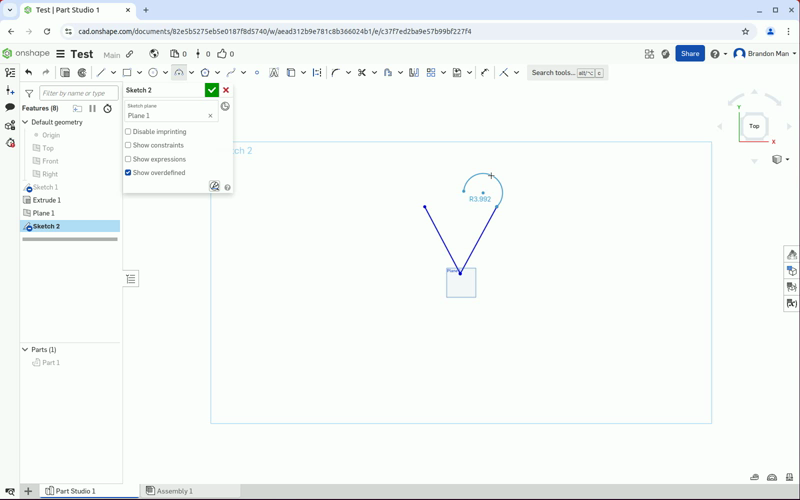
key(esc)
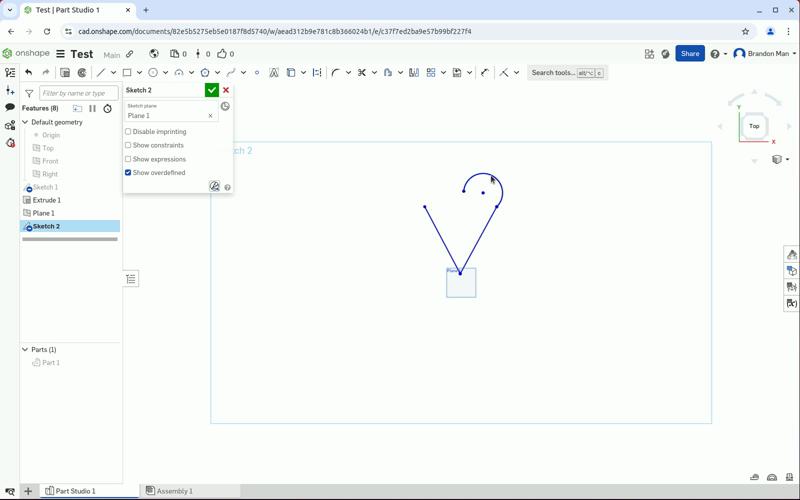
key(l)
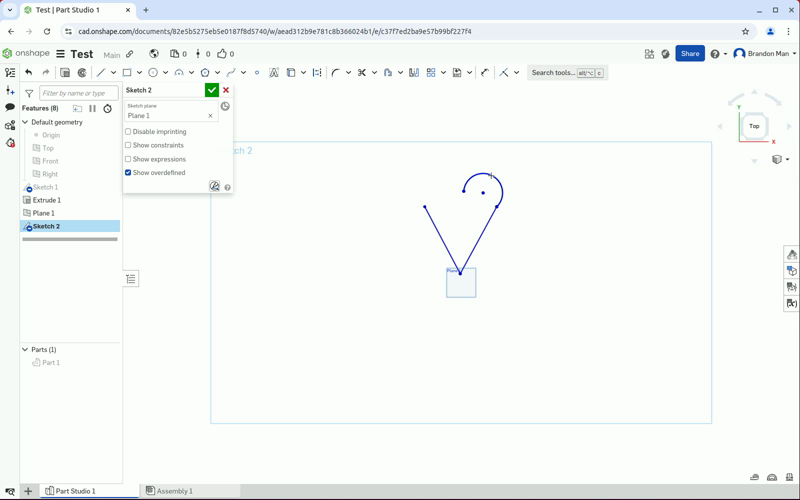
mouse_move(463, 191)
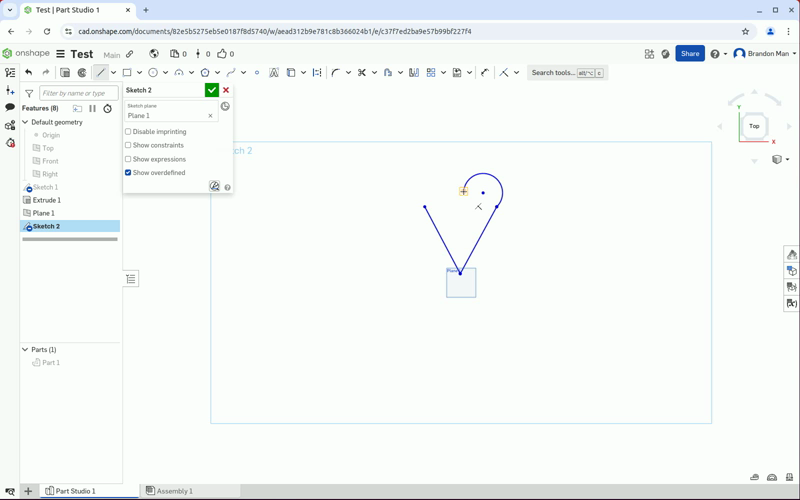
click(463, 191)
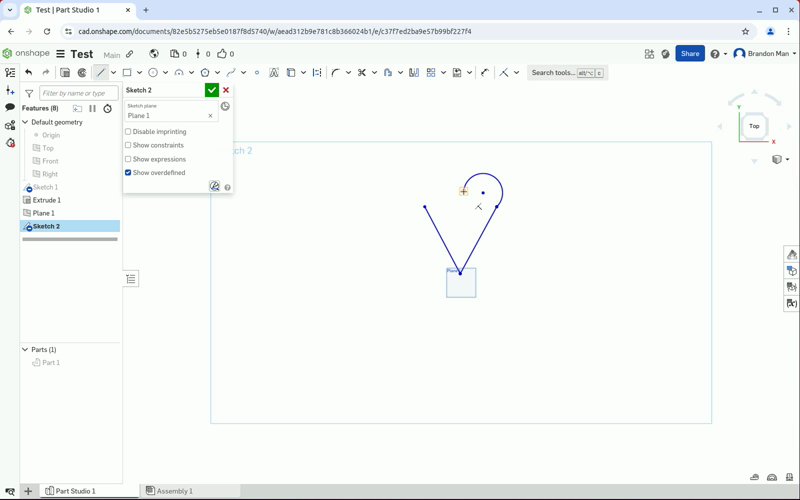
key_down(shift)
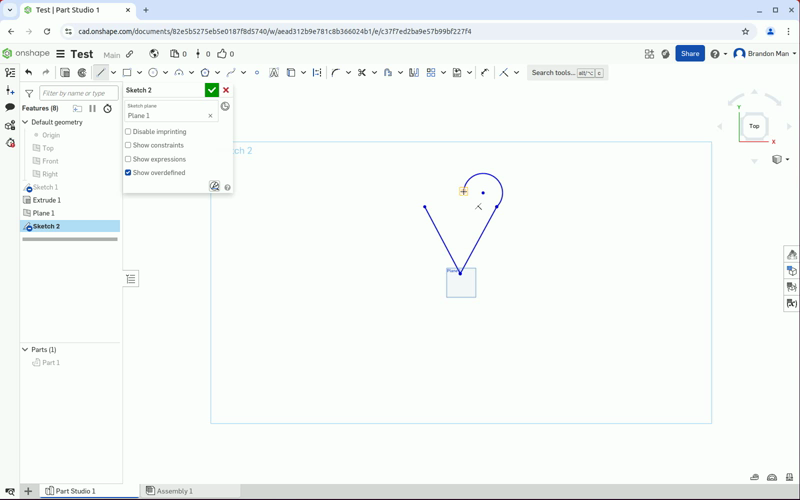
mouse_move(493, 191)
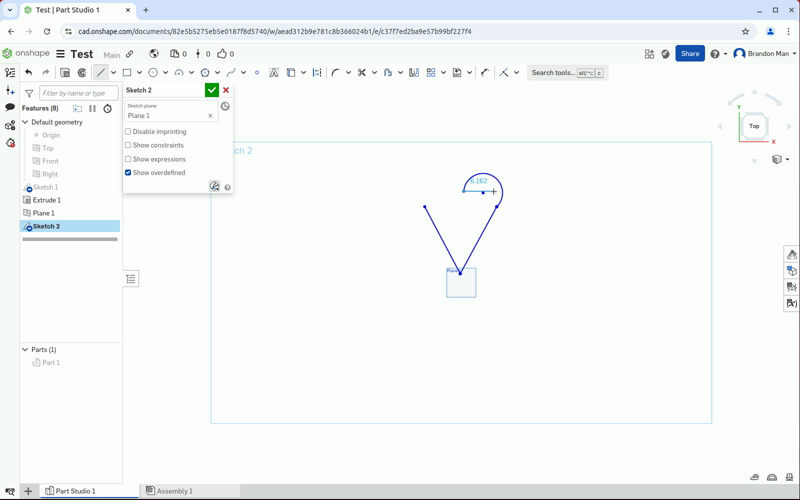
mouse_move(457, 191)
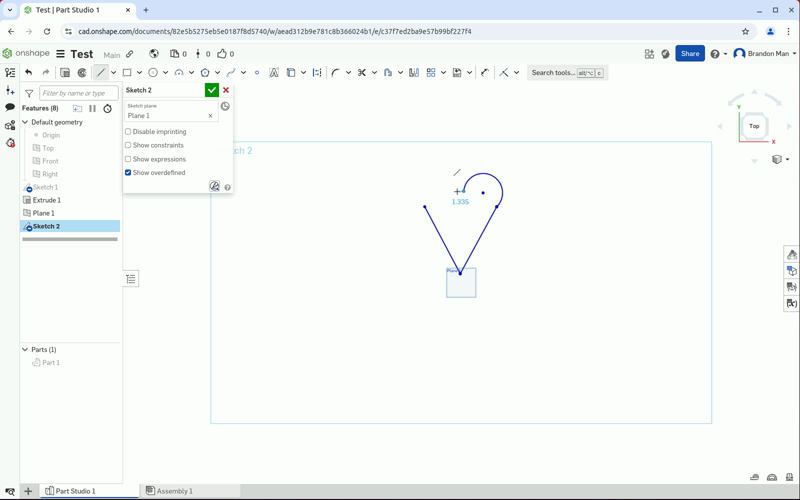
scroll(6)
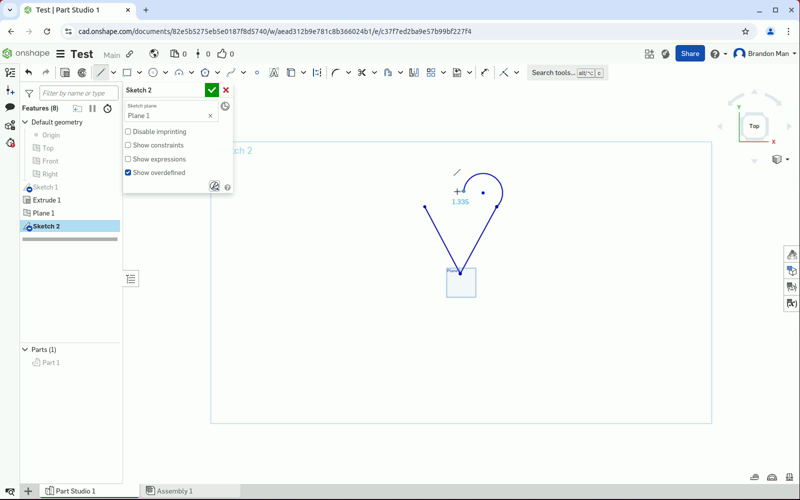
scroll(6)
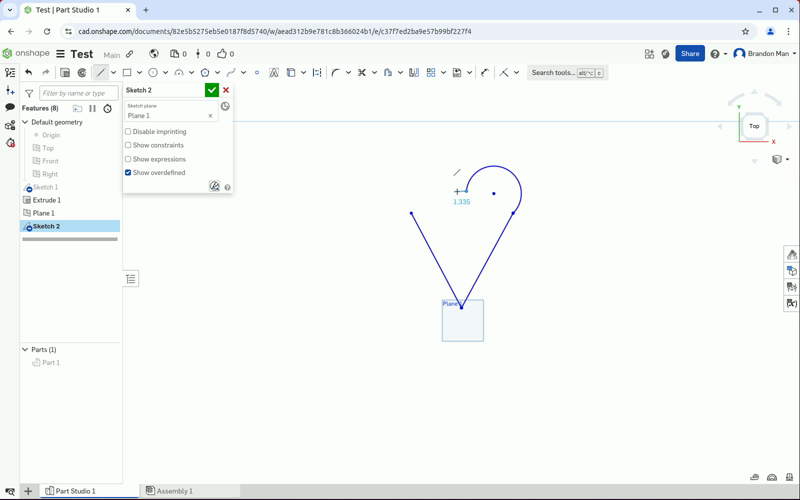
scroll(6)
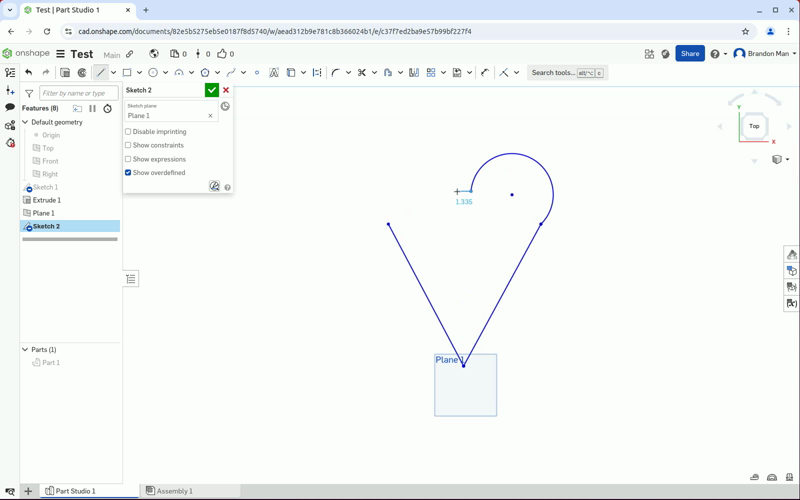
scroll(6)
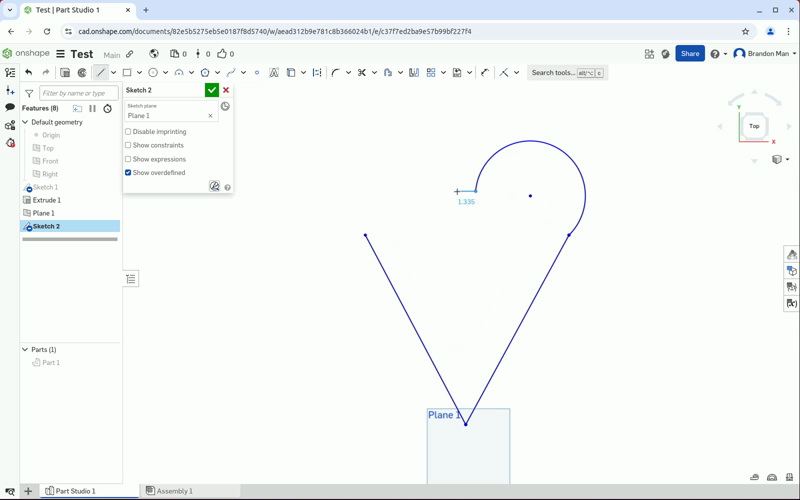
scroll(6)
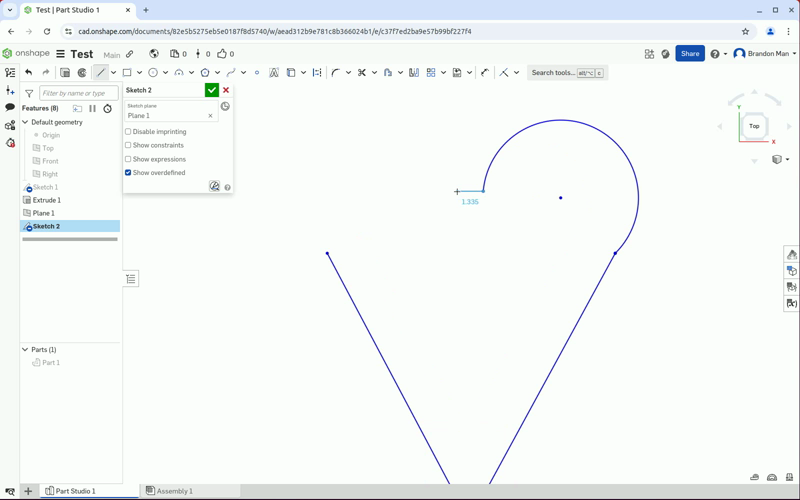
scroll(6)
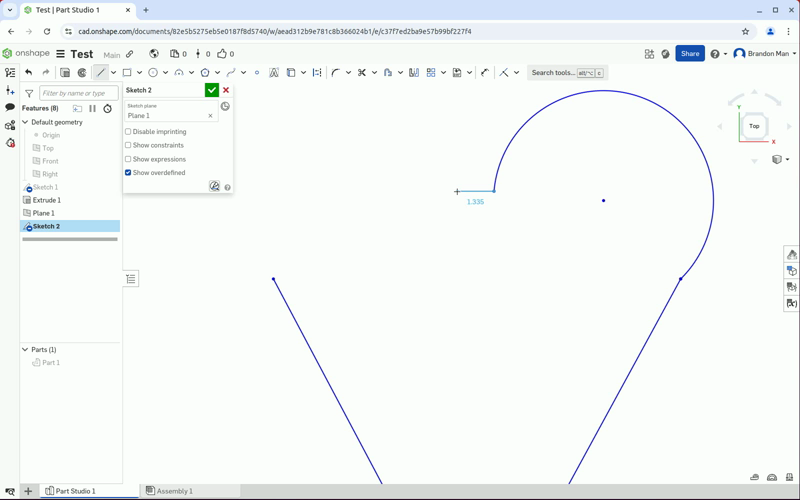
scroll(6)
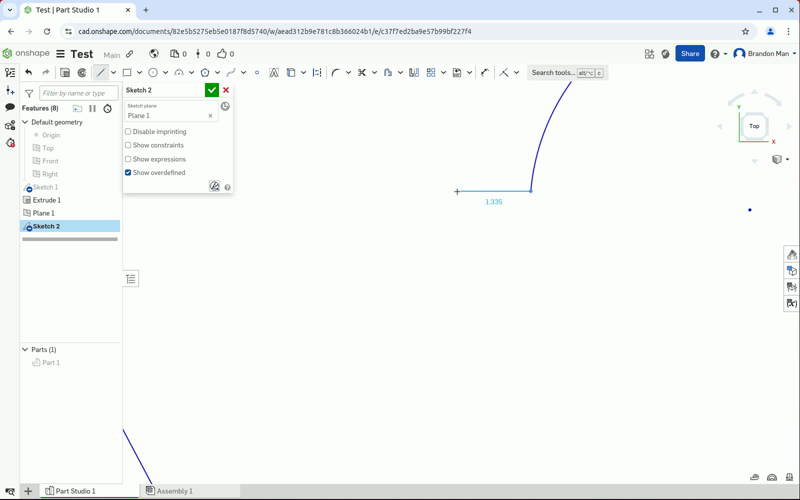
click(457, 191)
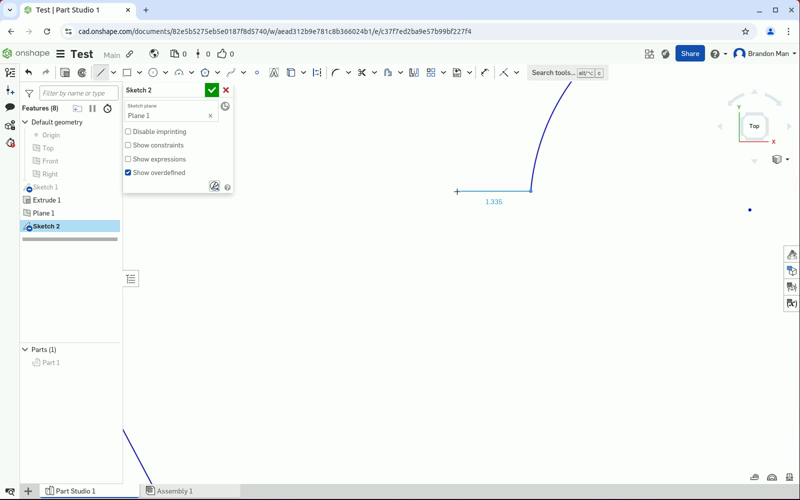
scroll(-6)
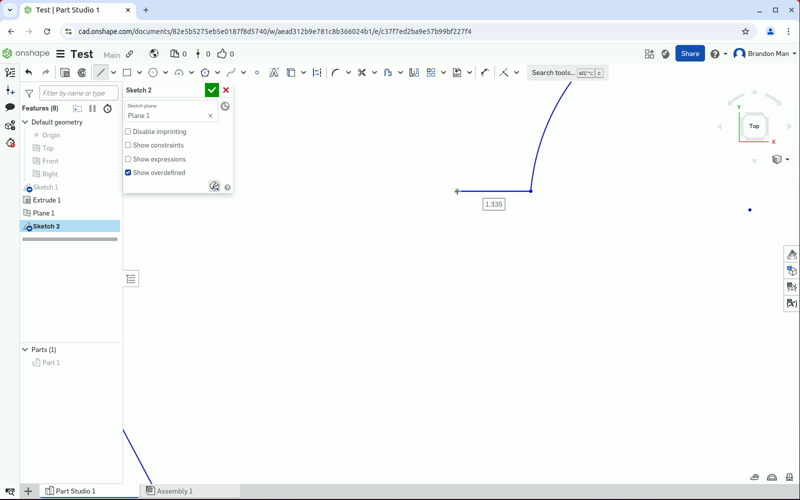
scroll(-6)
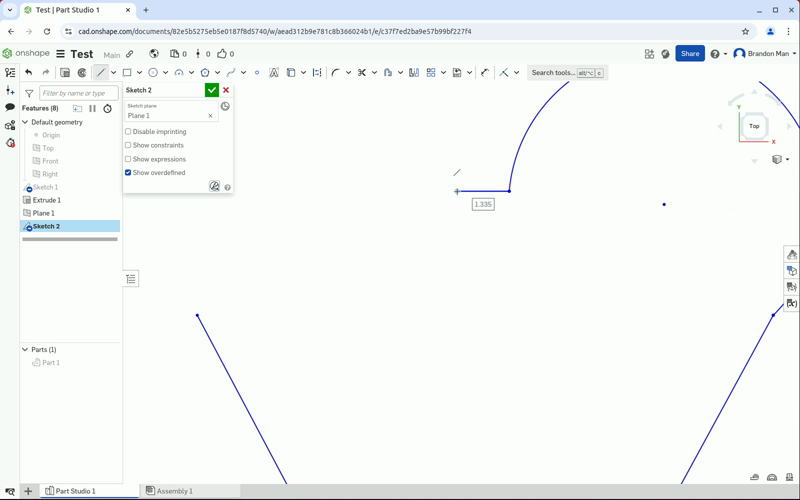
scroll(-6)
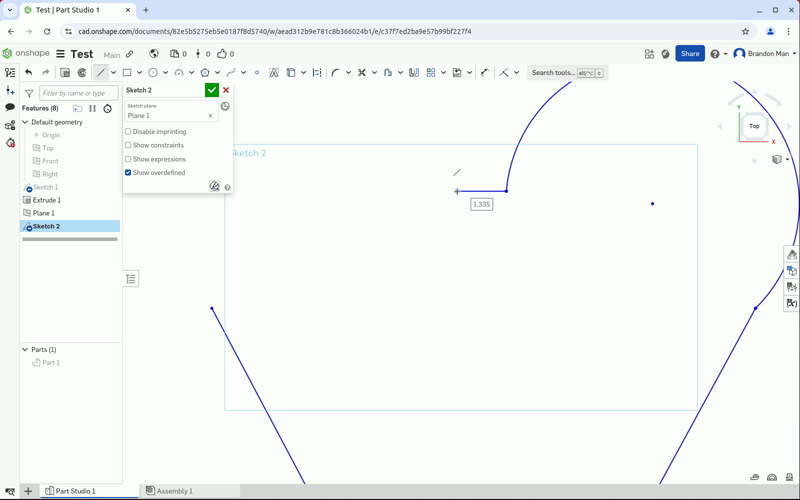
scroll(-6)
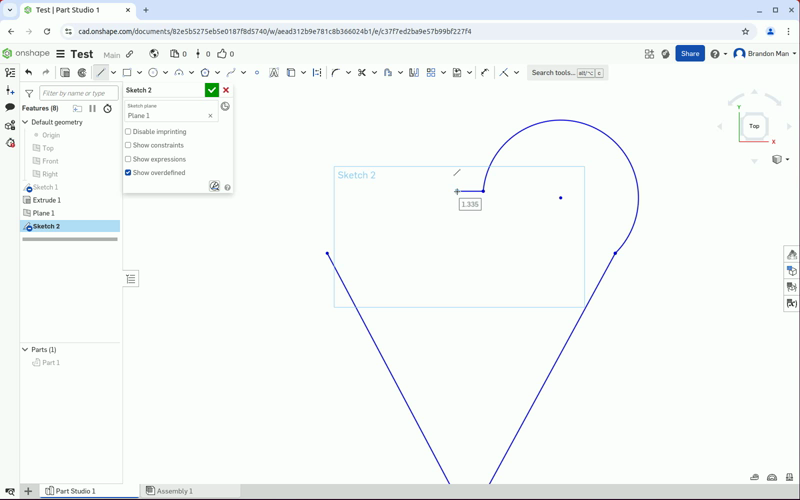
scroll(-6)
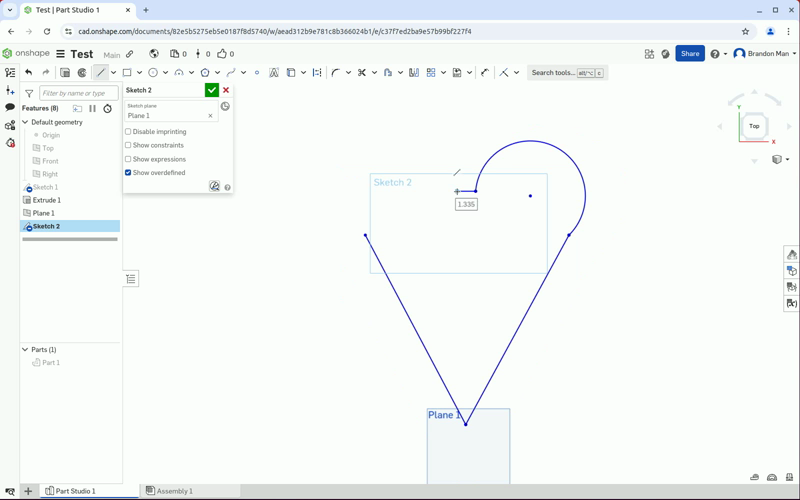
scroll(-6)
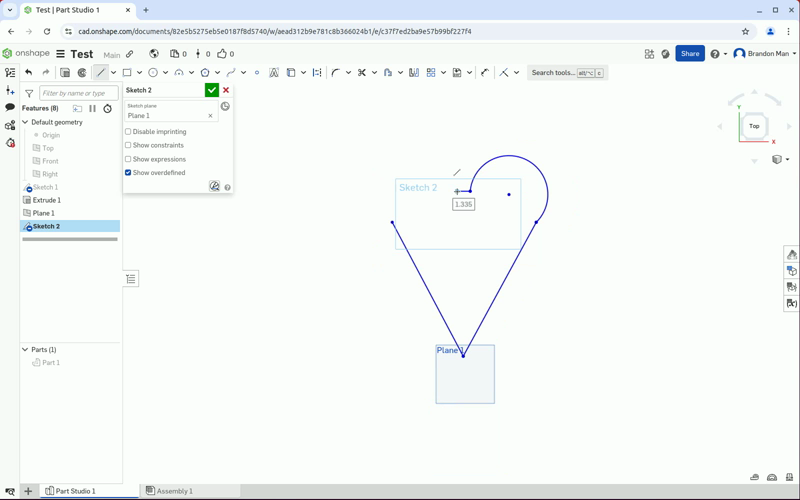
scroll(-6)
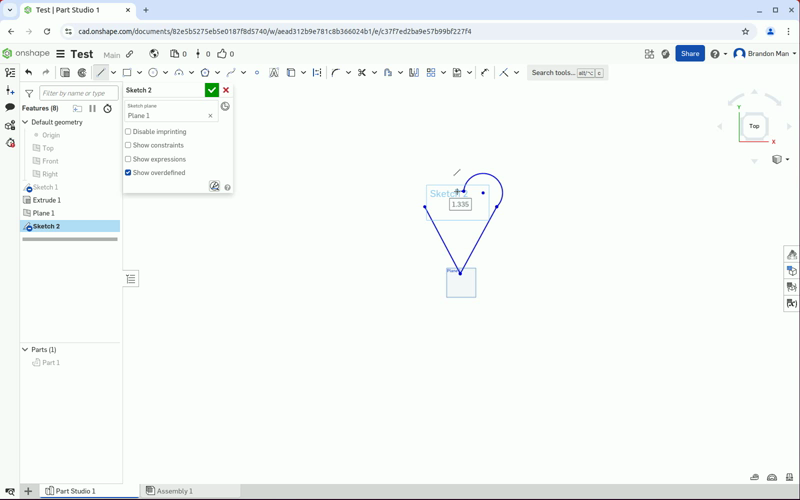
key_up(shift)
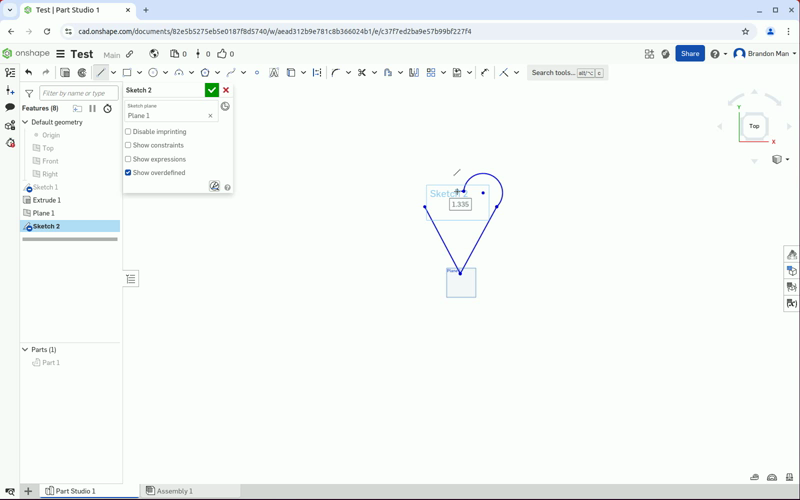
key(esc)
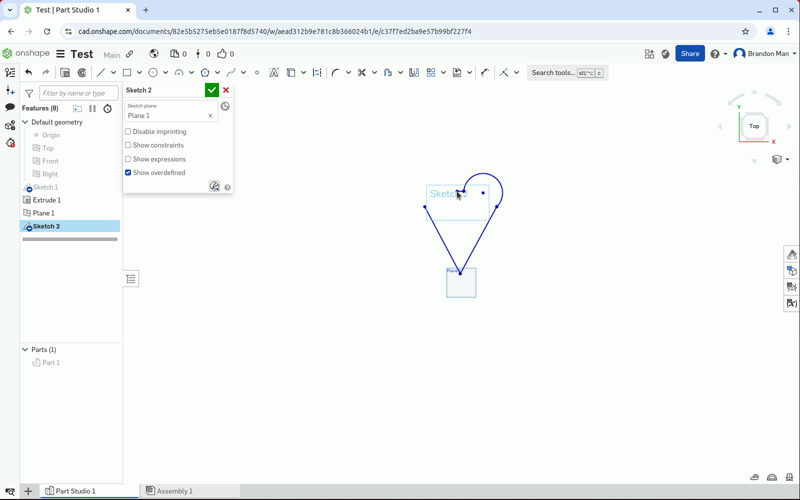
key(a)
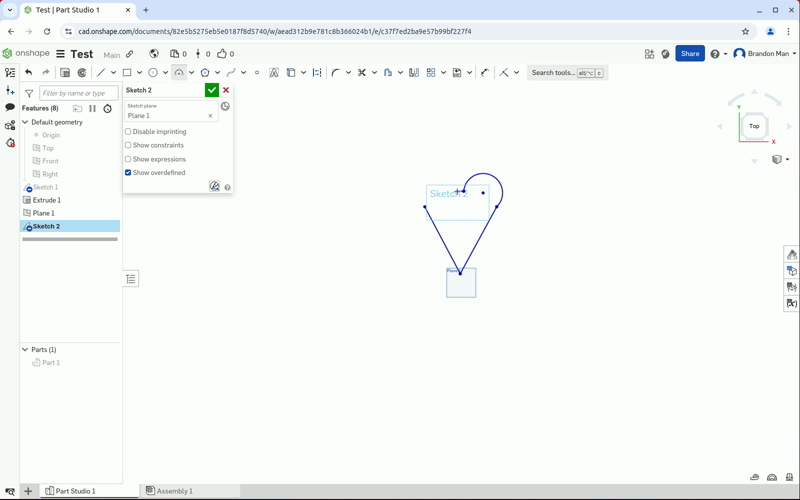
mouse_move(457, 191)
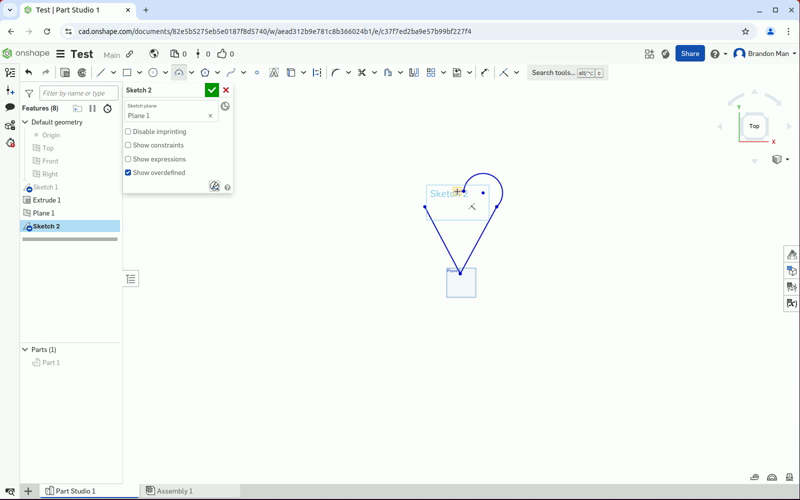
click(457, 191)
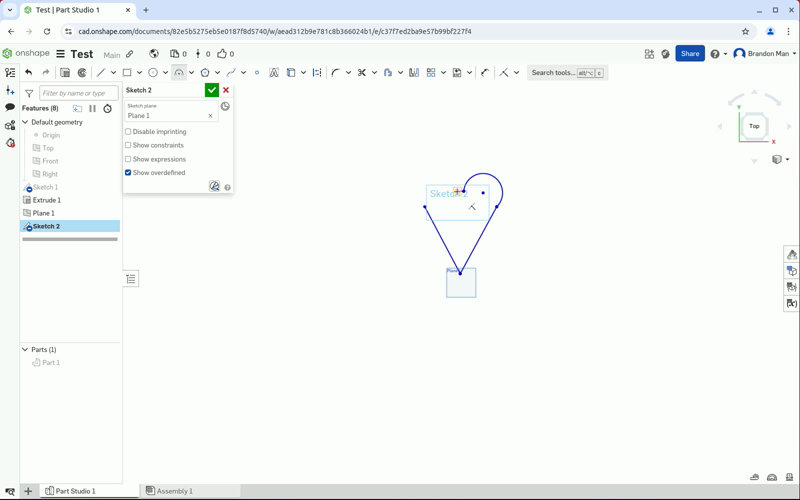
mouse_move(424, 206)
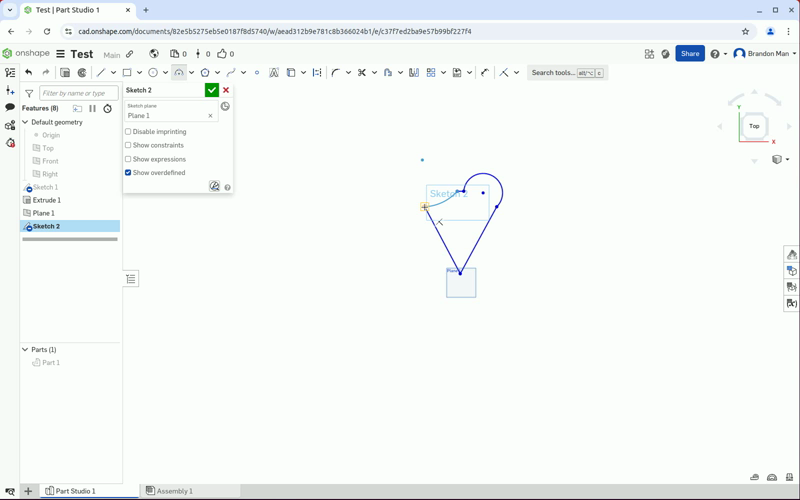
click(424, 206)
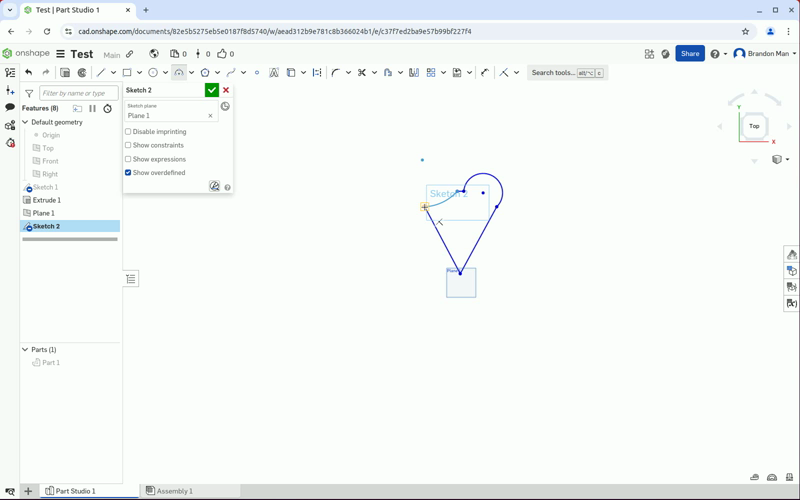
key_down(shift)
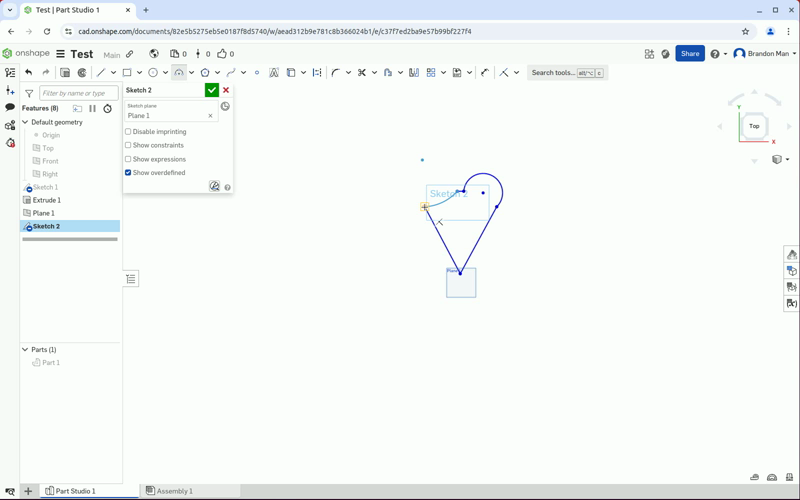
mouse_move(429, 175)
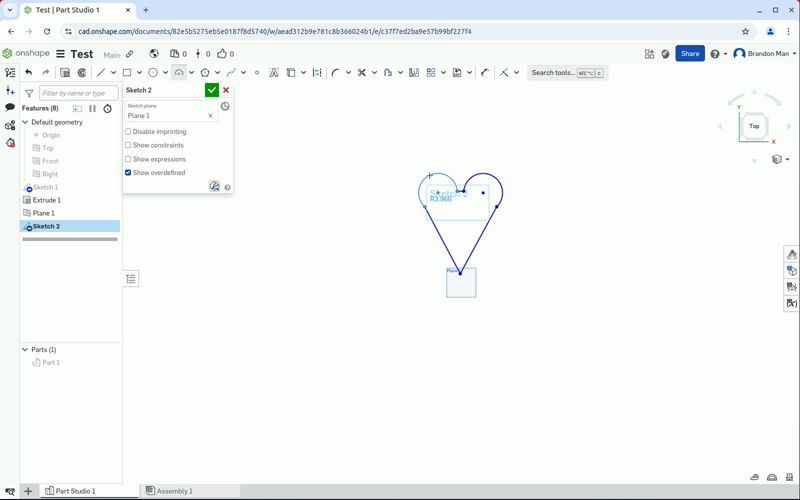
click(429, 175)
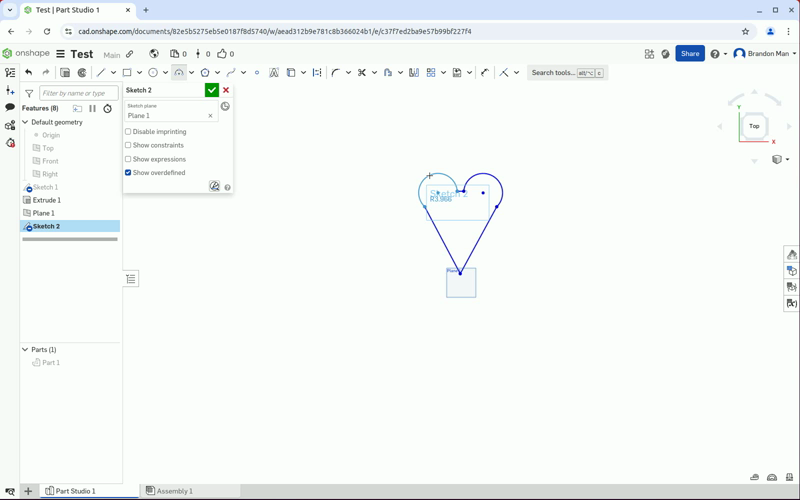
key_up(shift)
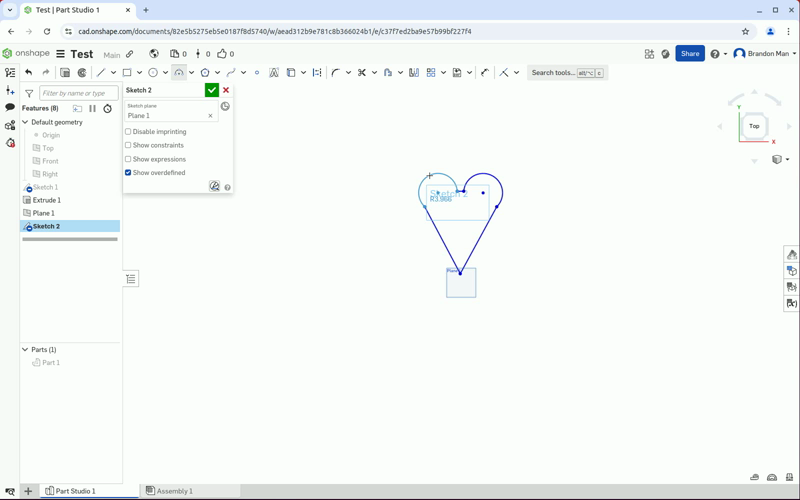
key(esc)
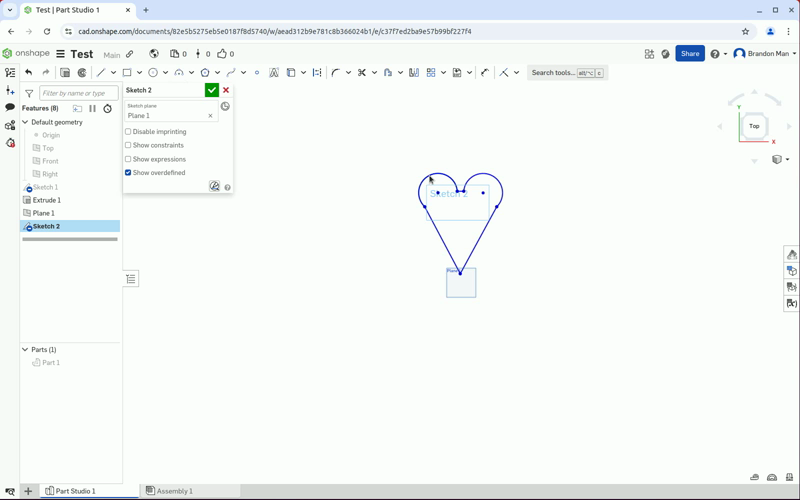
mouse_move(458, 238)
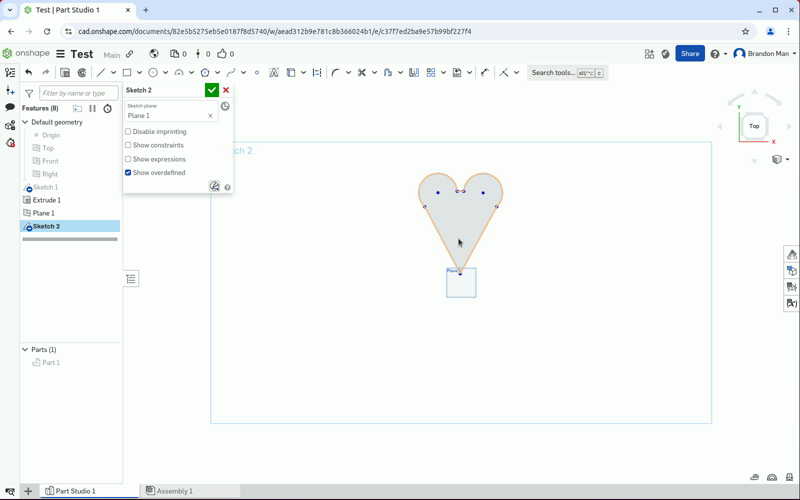
click(458, 238)
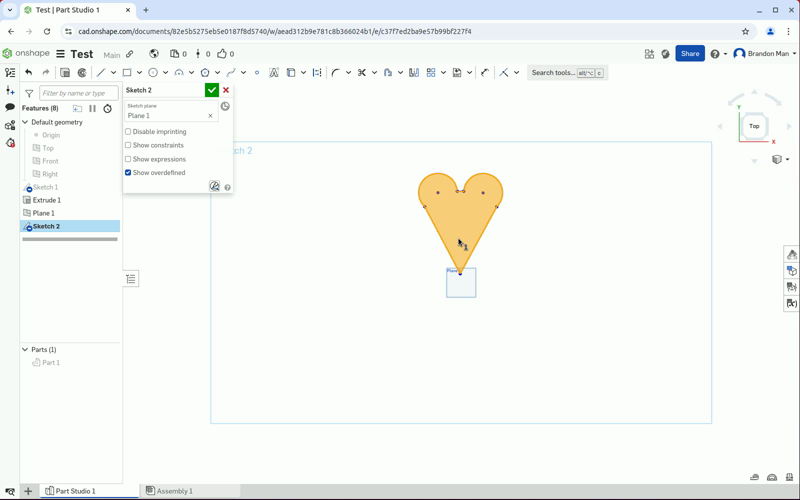
mouse_move(73, 352)
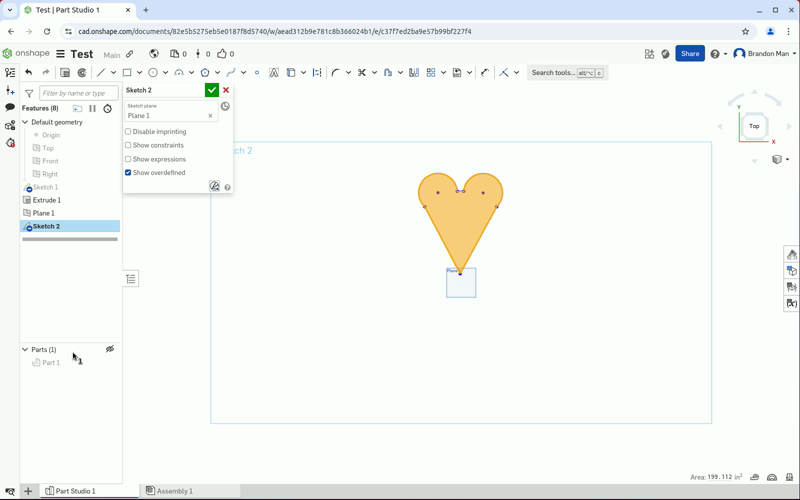
key(shift+y)
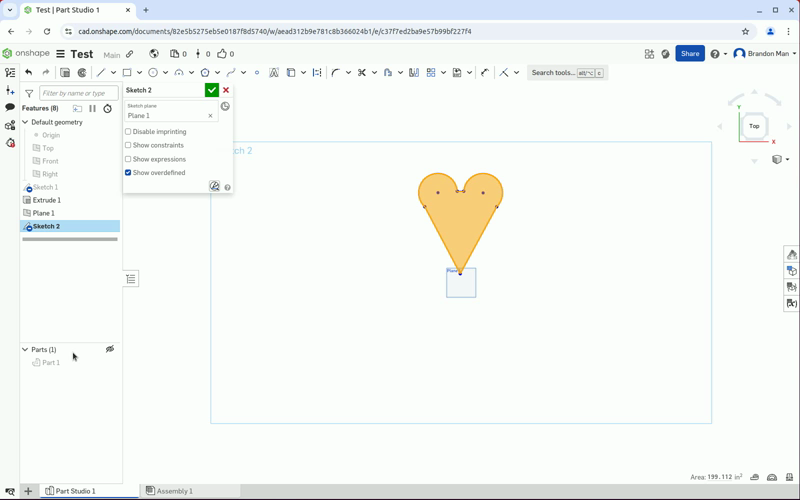
key(shift+e)
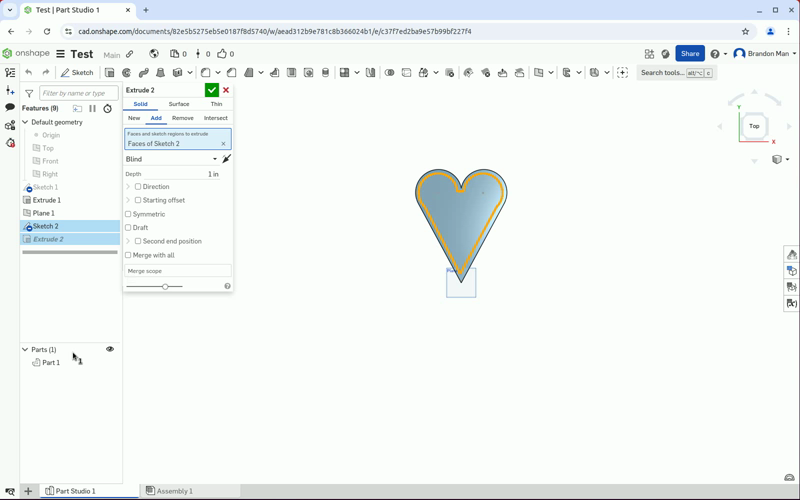
mouse_move(143, 106)
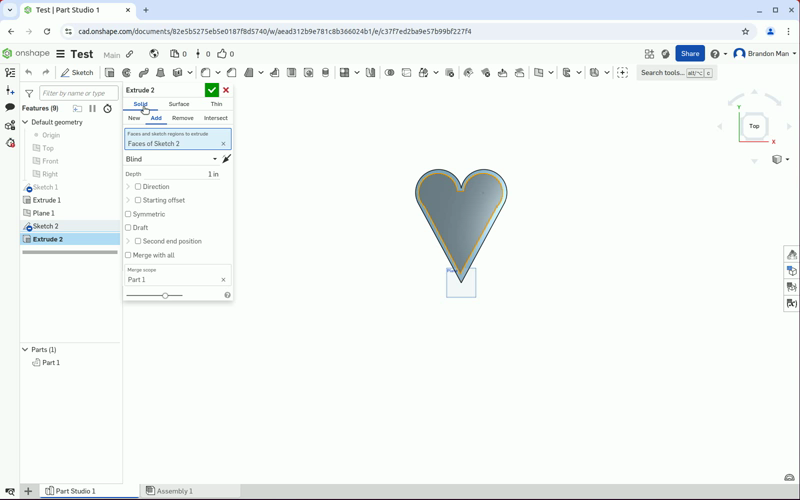
click(143, 106)
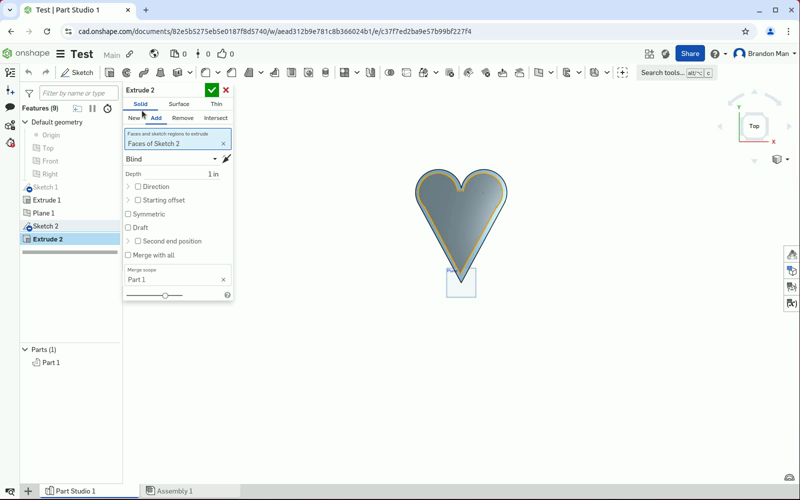
mouse_move(137, 120)
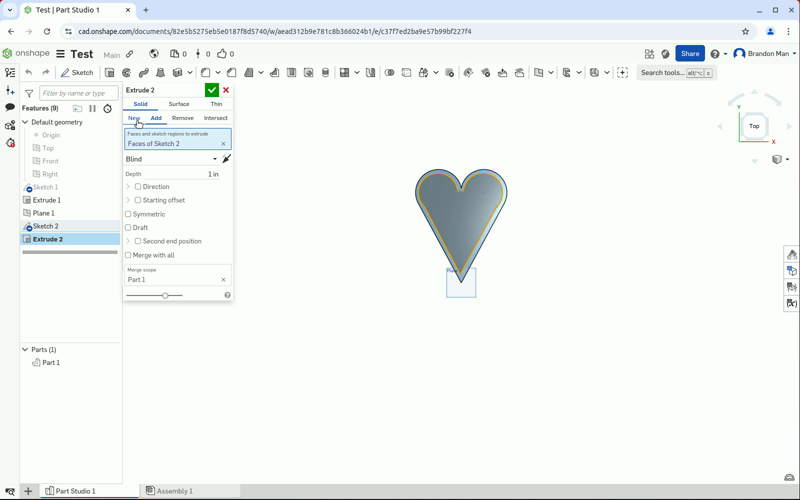
click(137, 120)
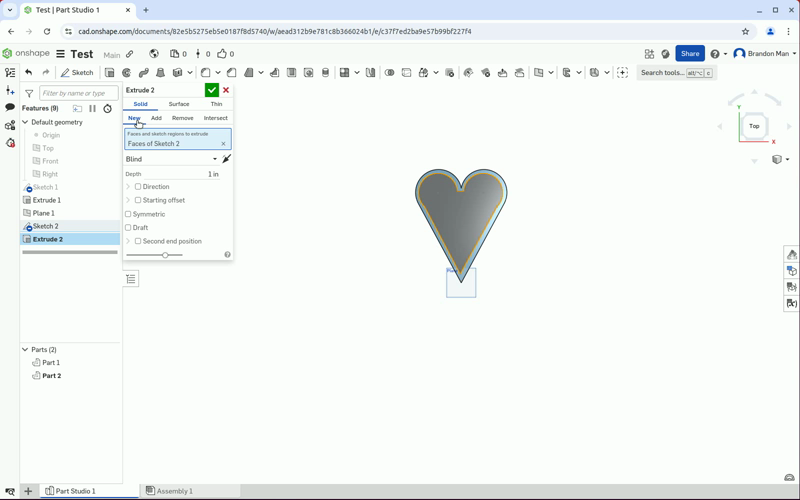
key(tab, 4)
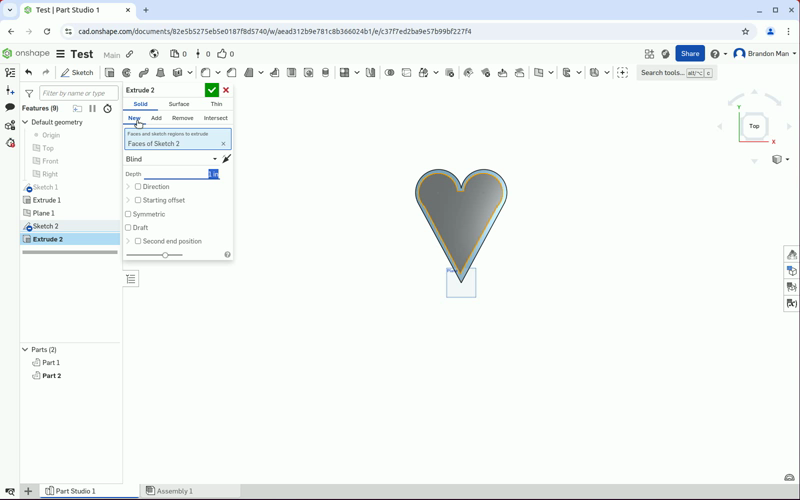
text(0.481)
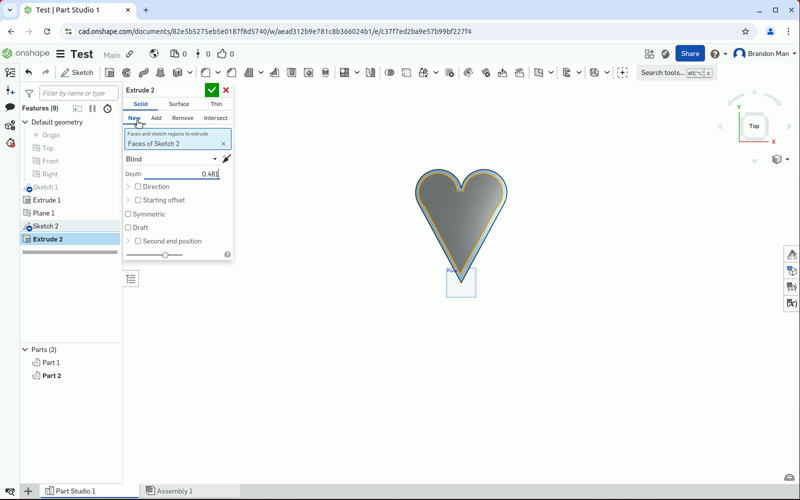
key(enter)
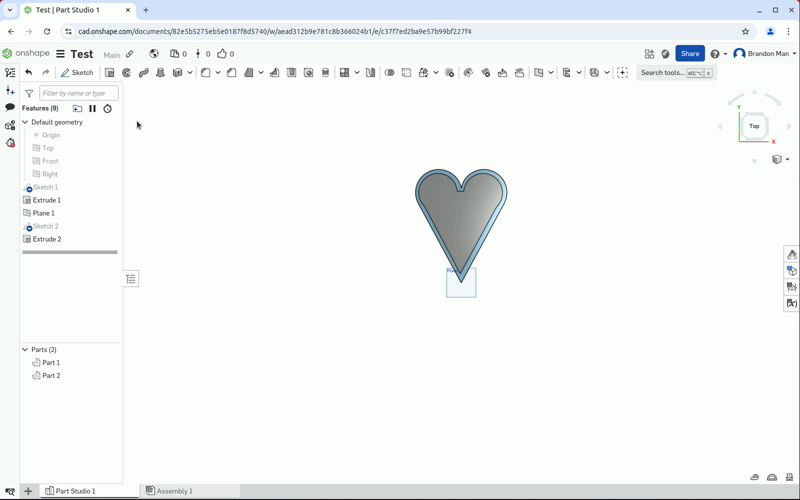
key(shift+h)
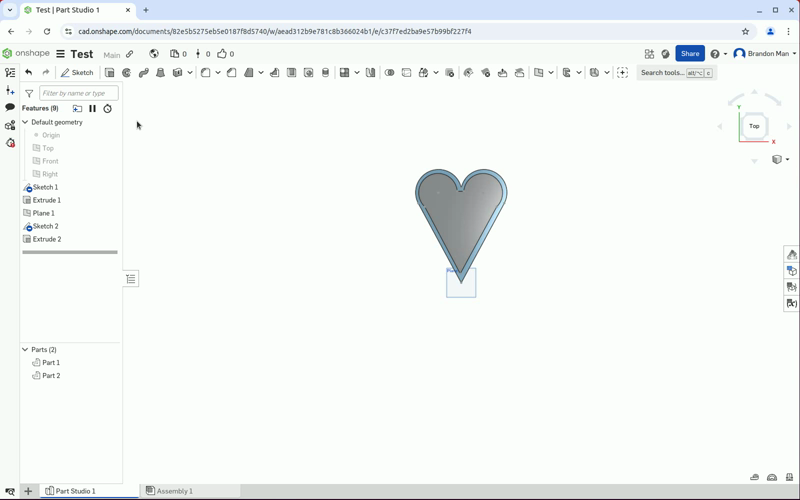
key(shift+h)
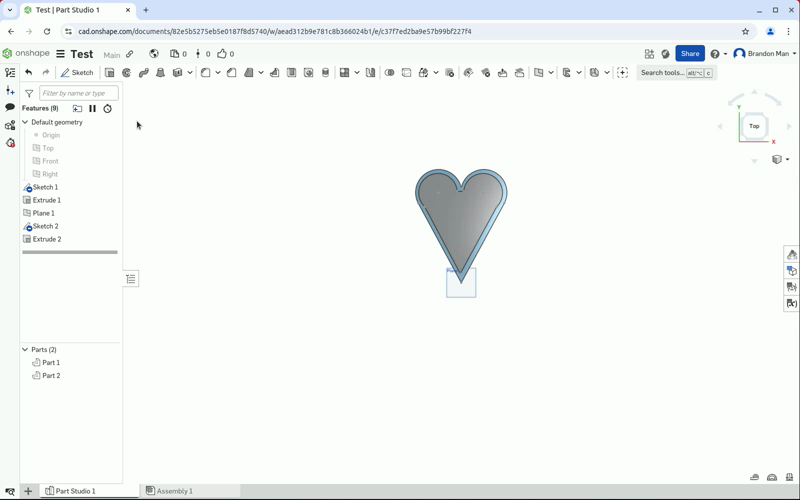
key(shift+7)
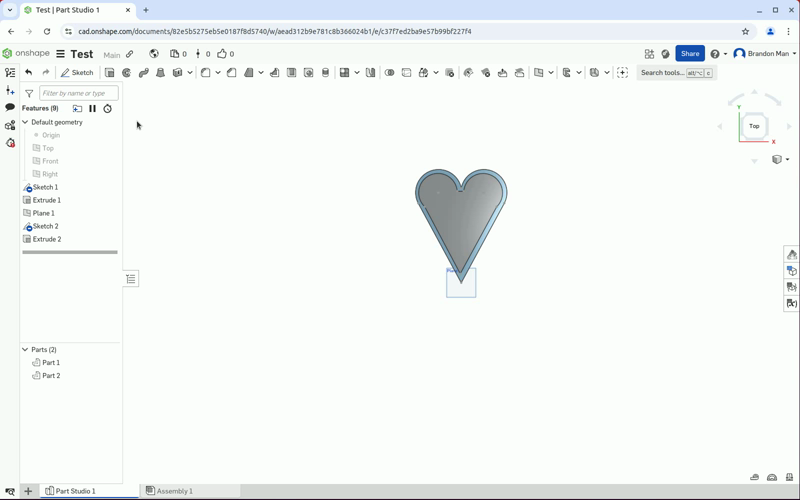
key(up, 3)
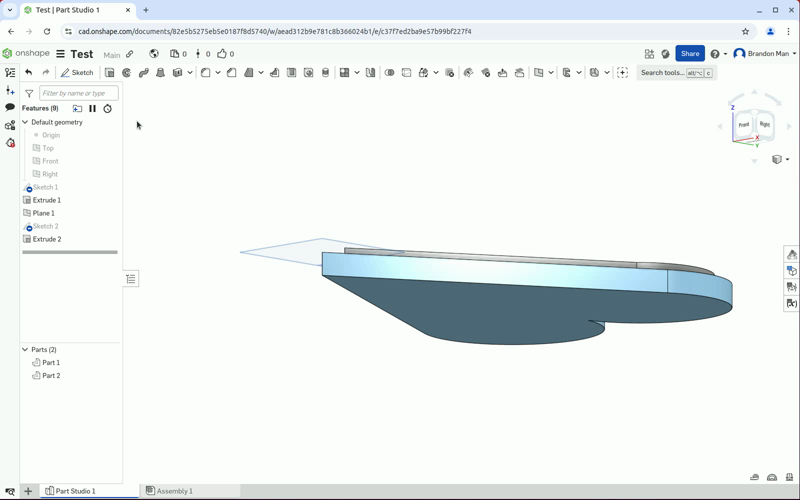
key(left, 3)
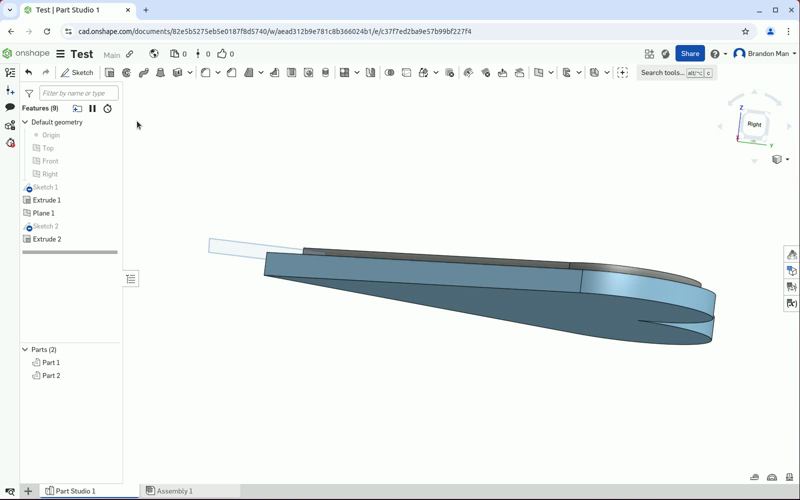
key(right, 3)
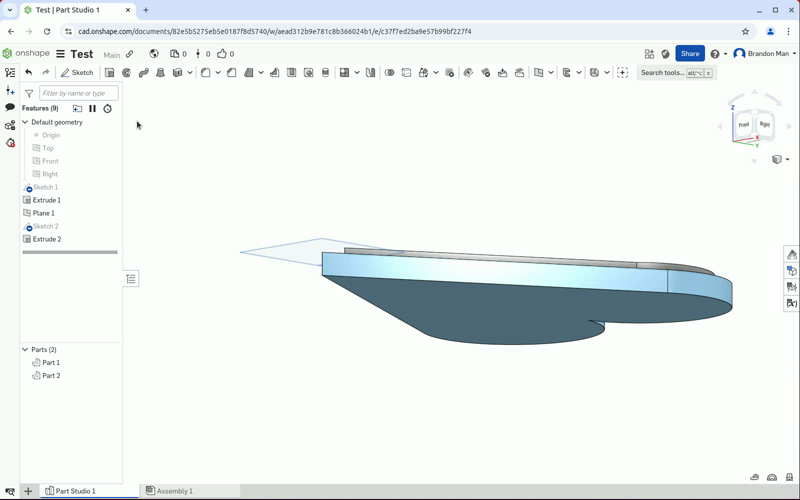
key(down, 3)
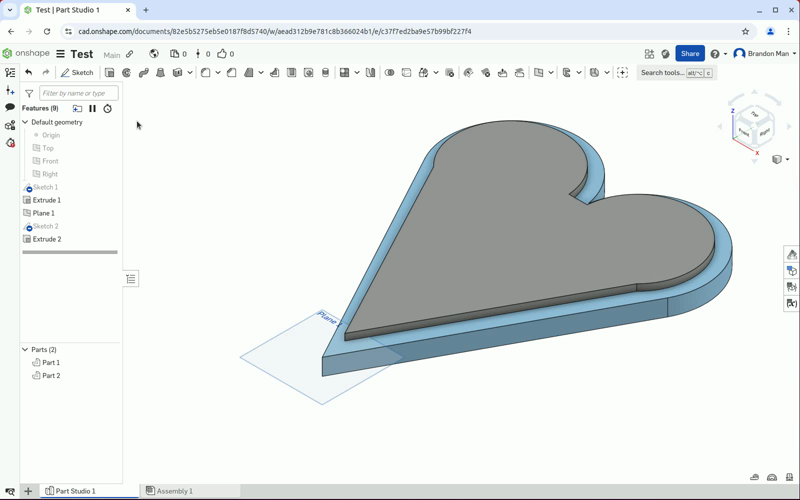
mouse_move(73, 189)
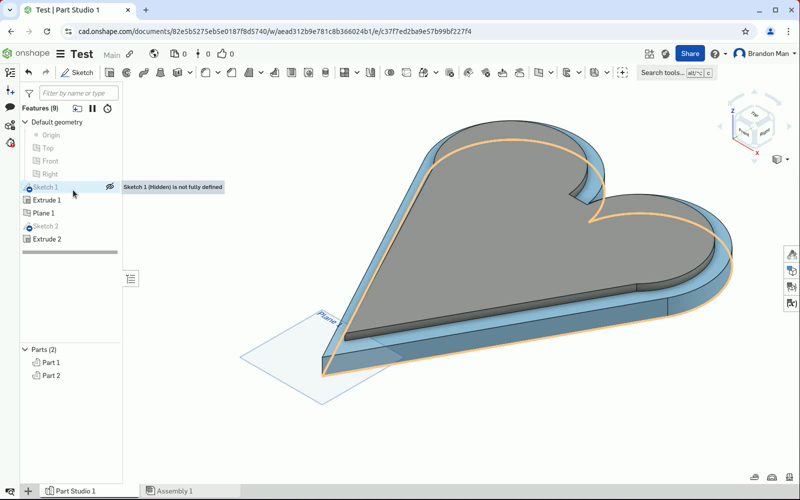
click(73, 189)